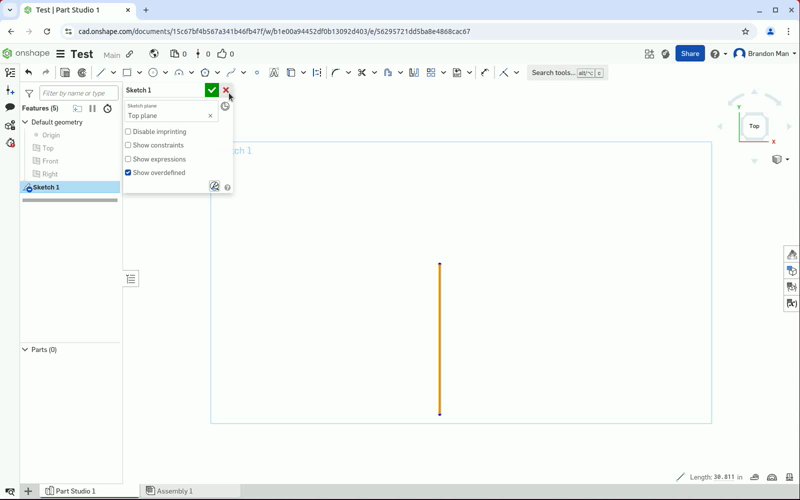
key(shift+h)
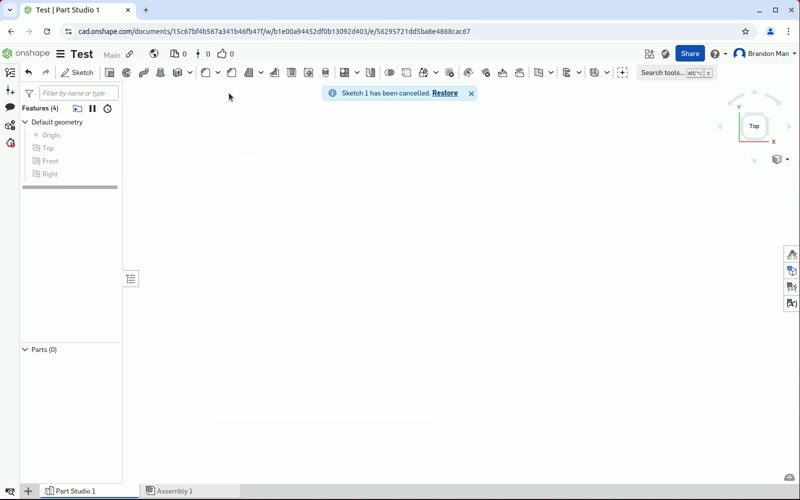
key(shift+s)
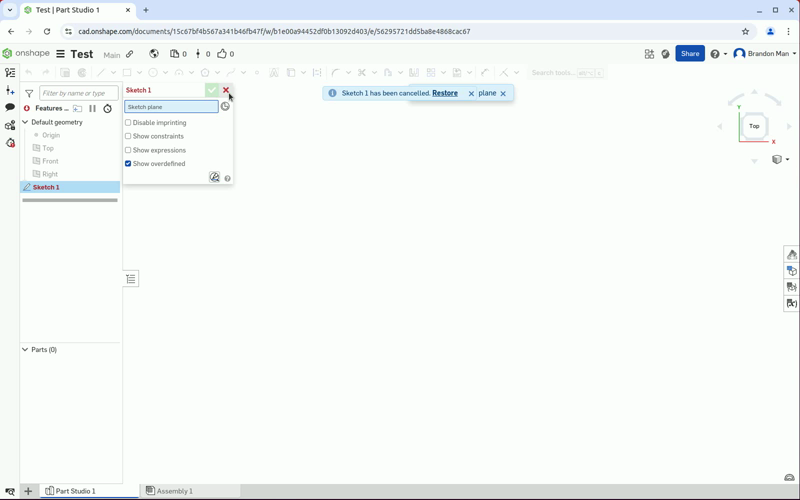
mouse_move(73, 150)
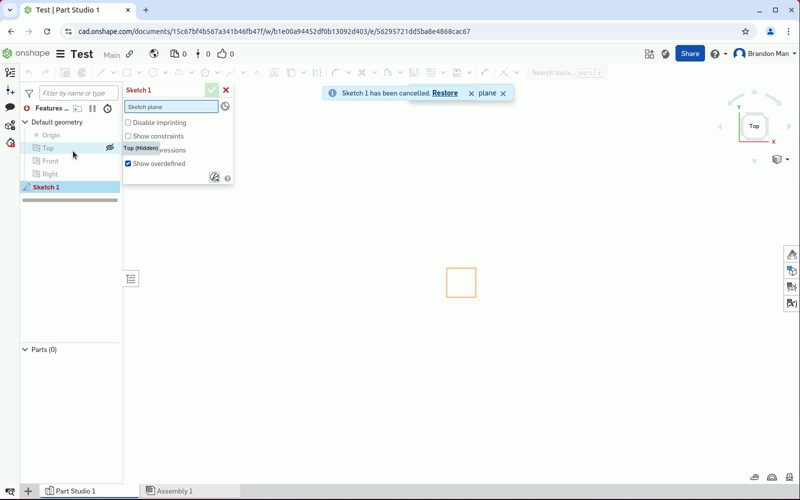
click(73, 150)
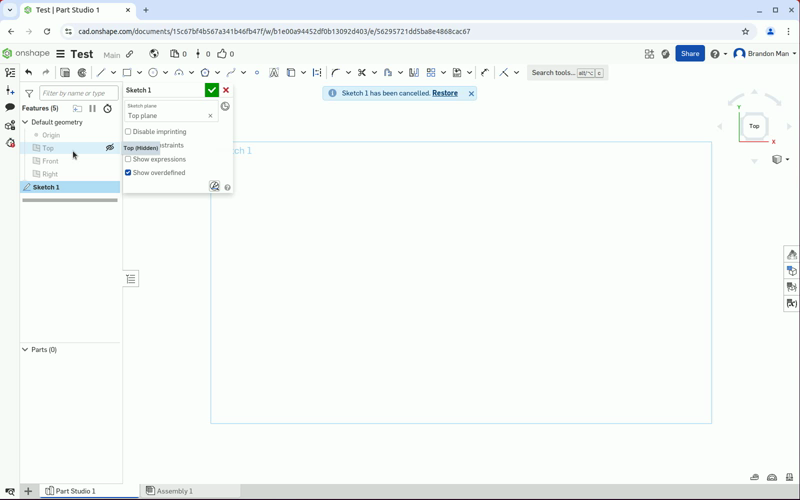
mouse_move(73, 352)
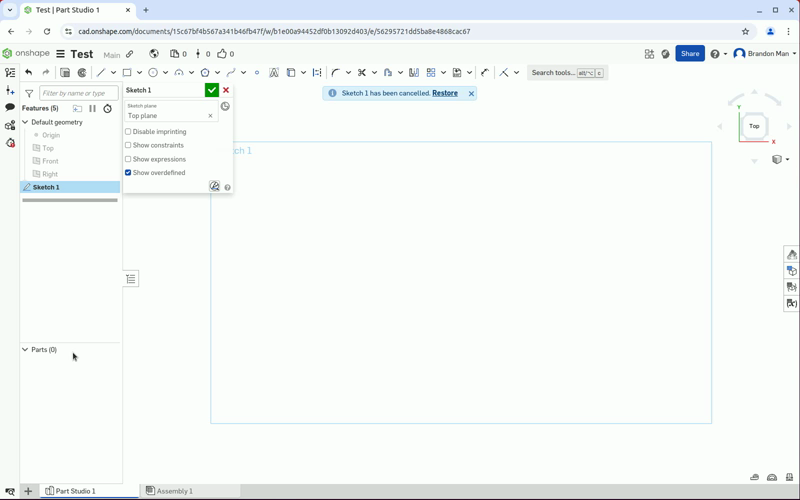
key(y)
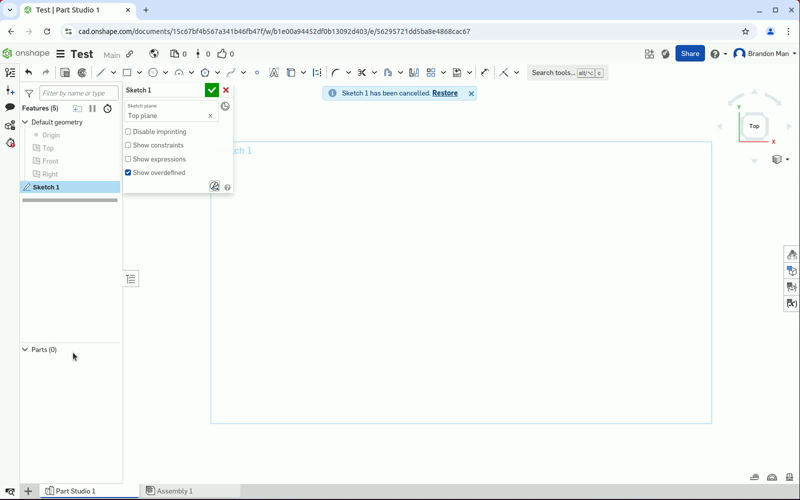
key(c)
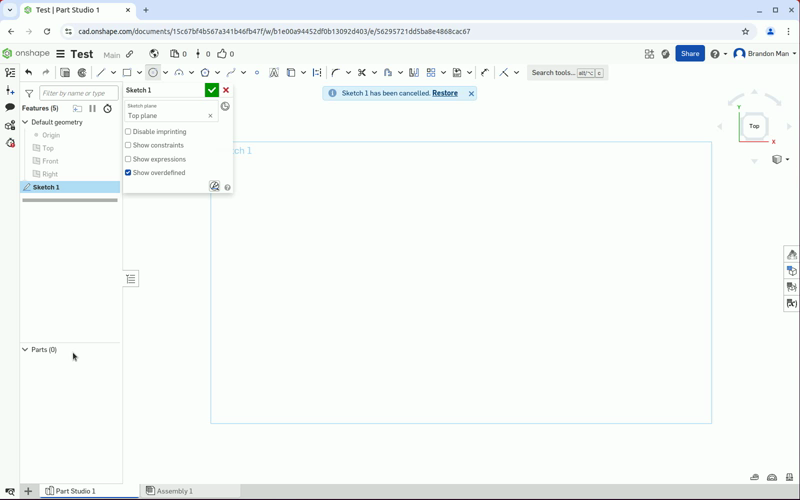
key_down(shift)
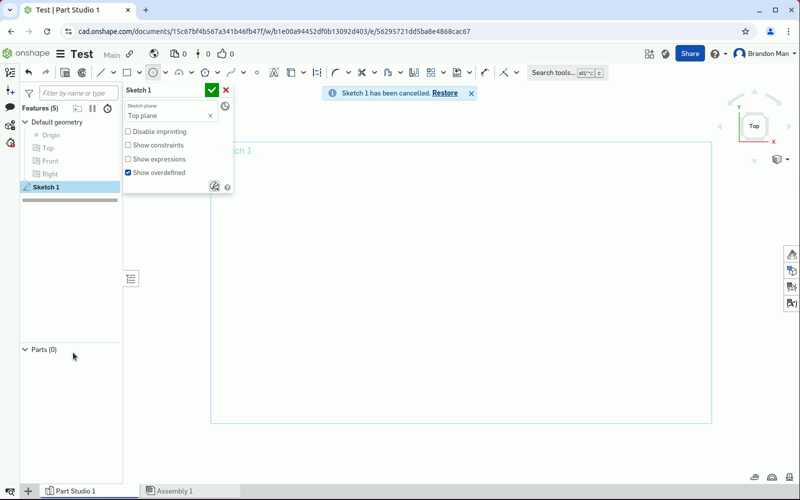
mouse_move(460, 282)
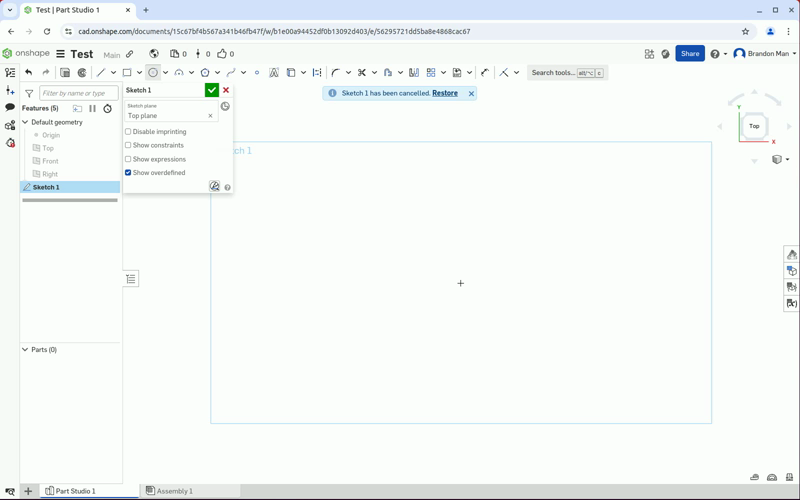
click(460, 282)
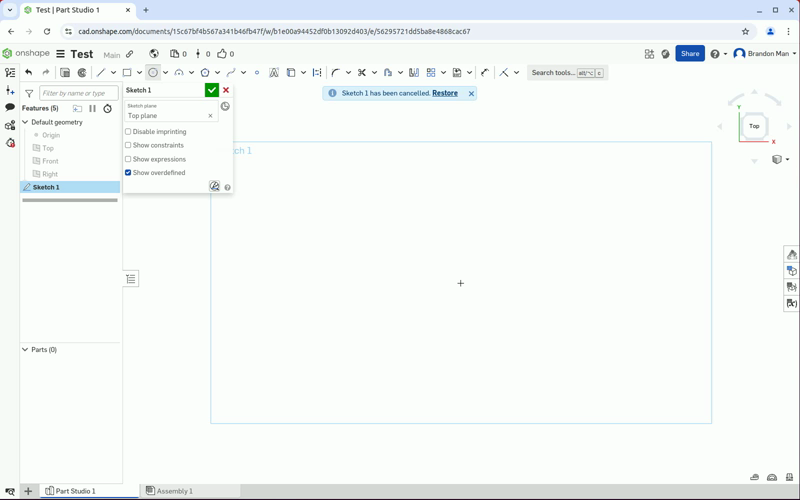
key_up(shift)
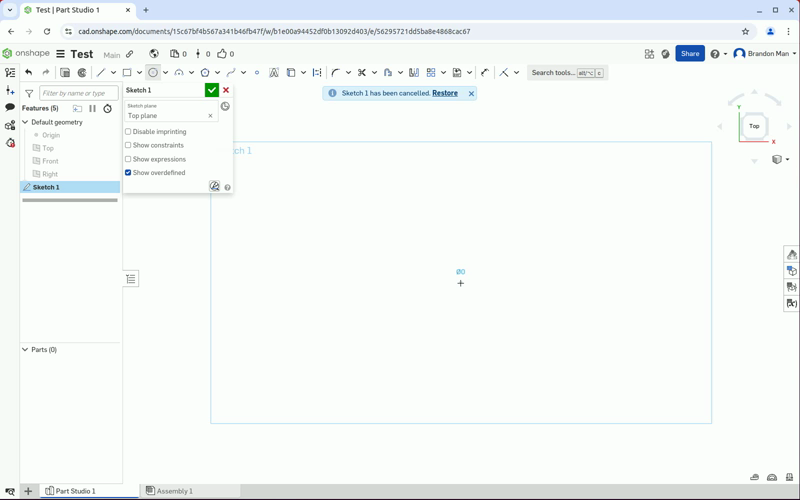
mouse_move(482, 282)
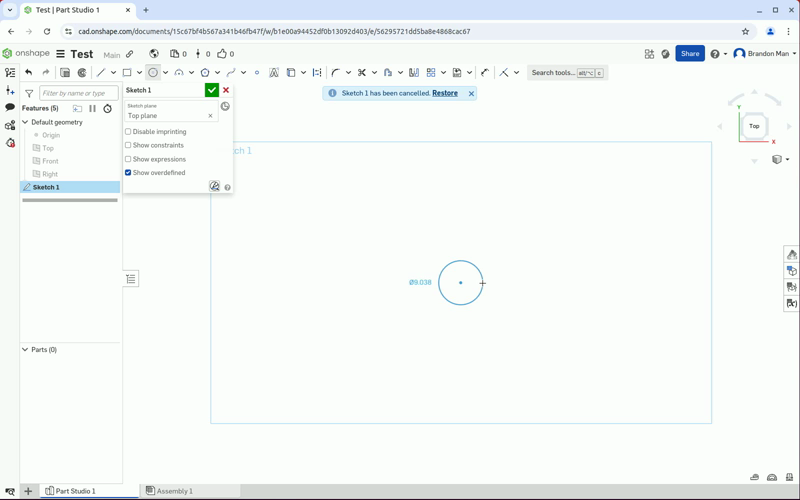
click(482, 282)
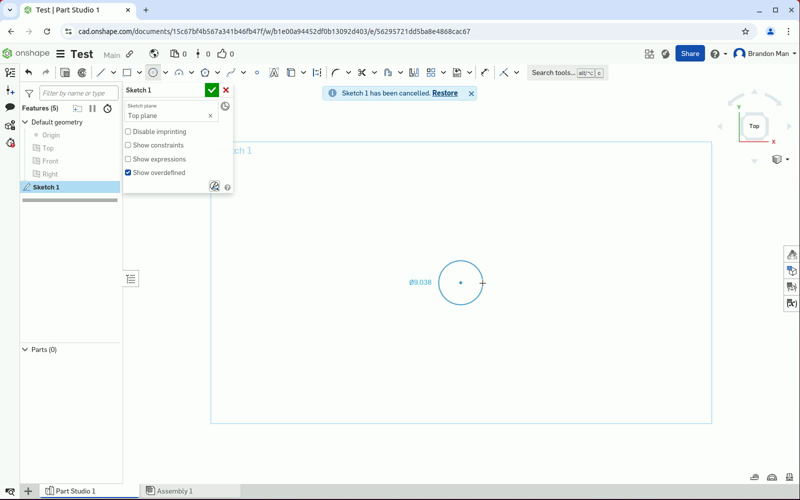
key(esc)
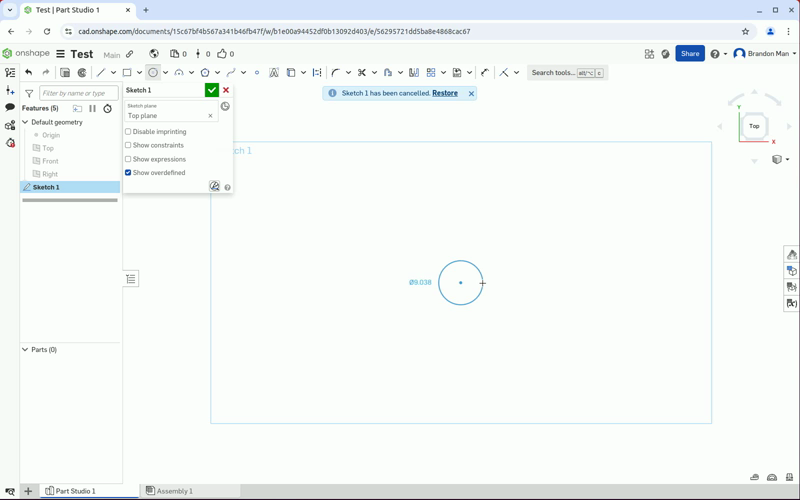
key(c)
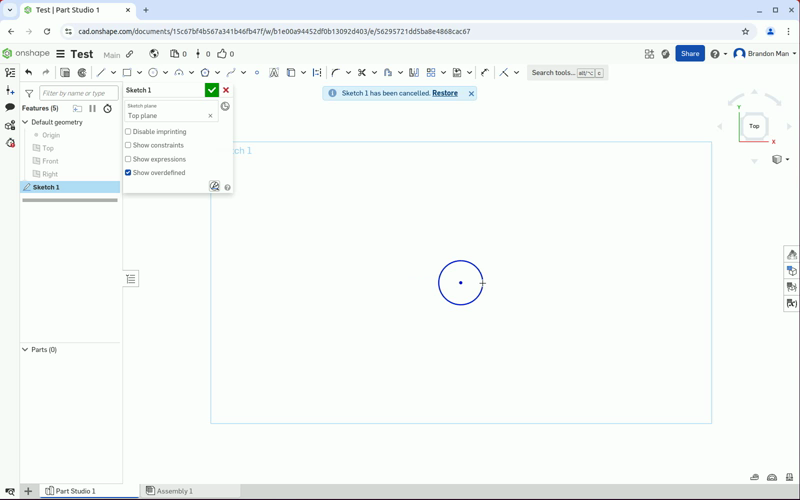
key_down(shift)
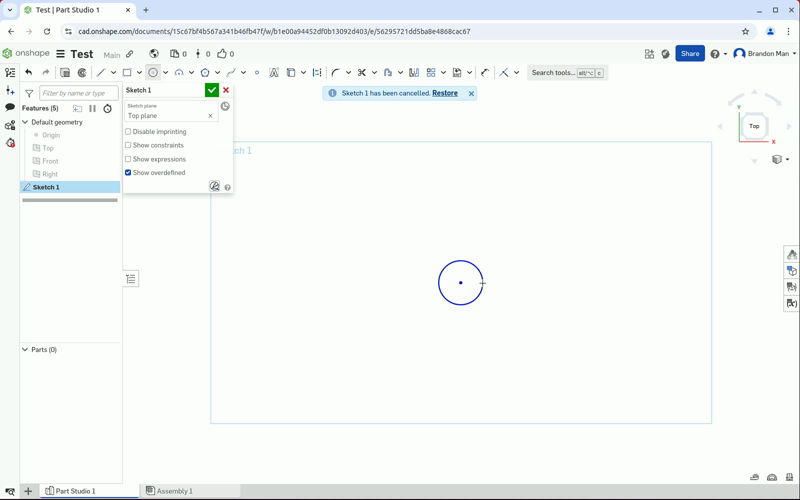
mouse_move(460, 282)
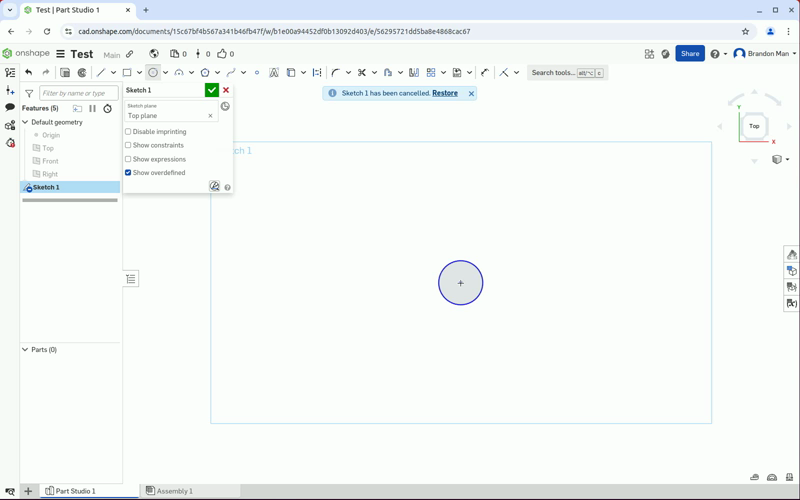
click(460, 282)
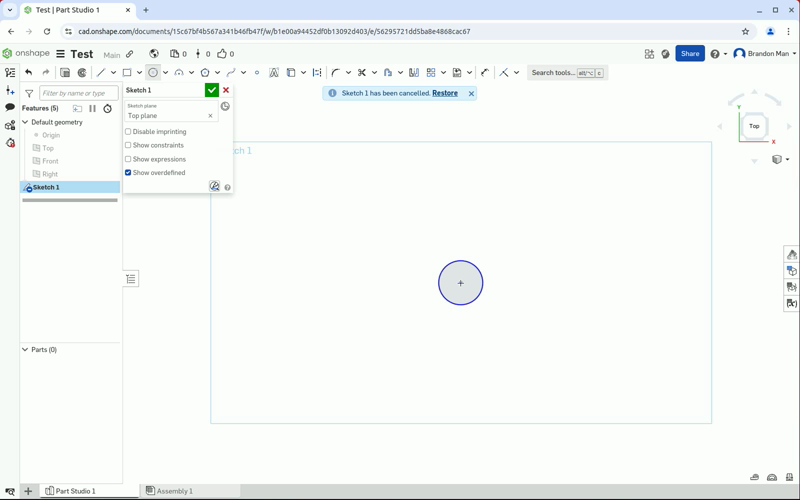
key_up(shift)
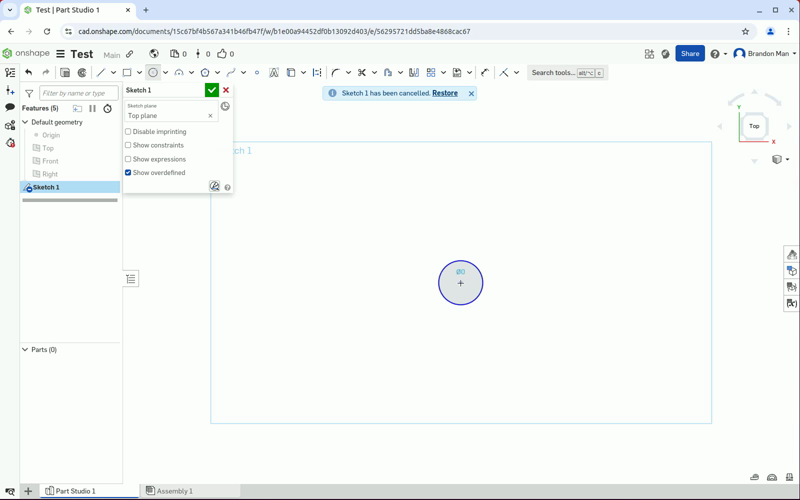
mouse_move(470, 282)
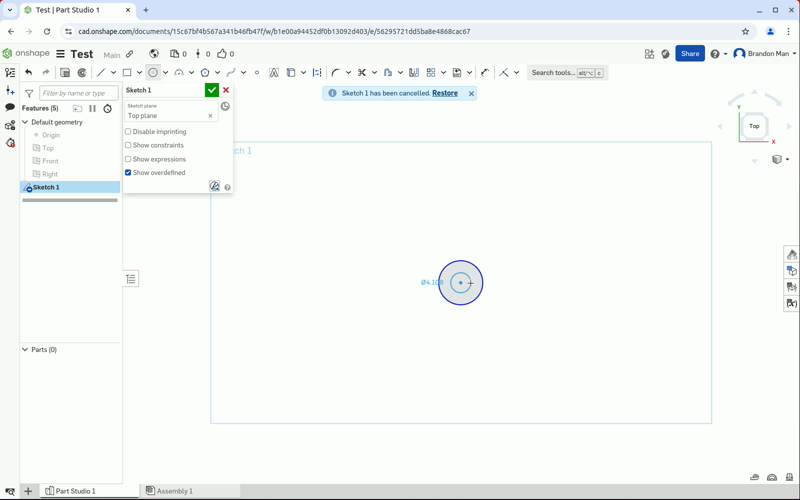
click(470, 282)
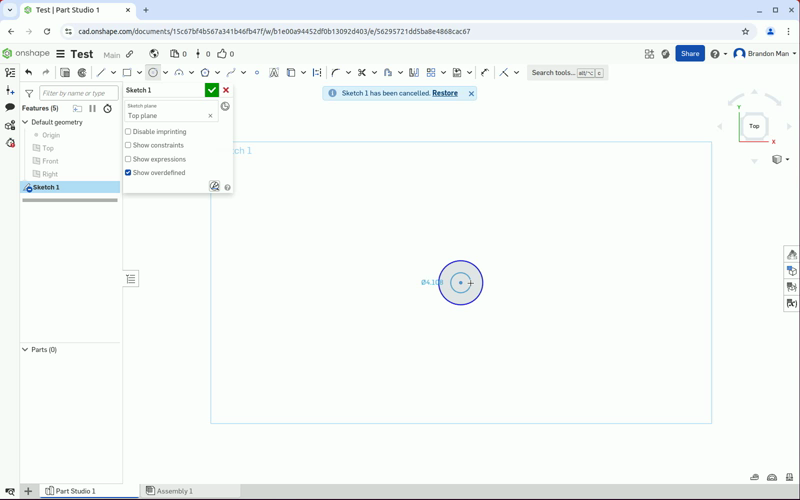
key(esc)
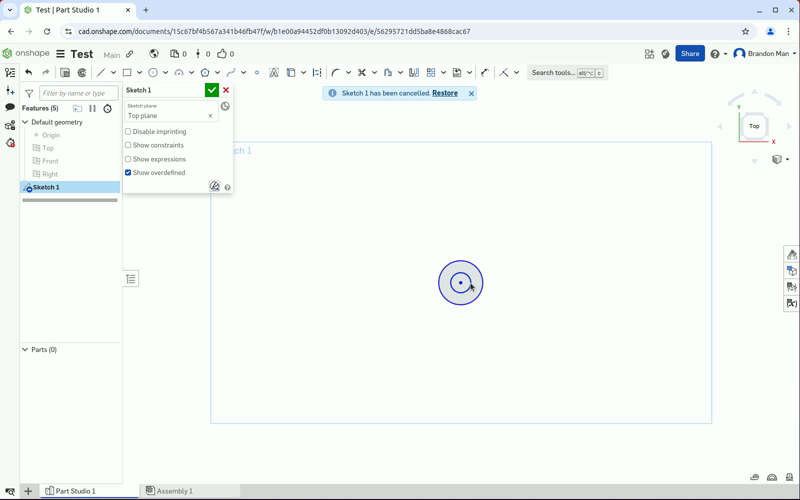
mouse_move(443, 293)
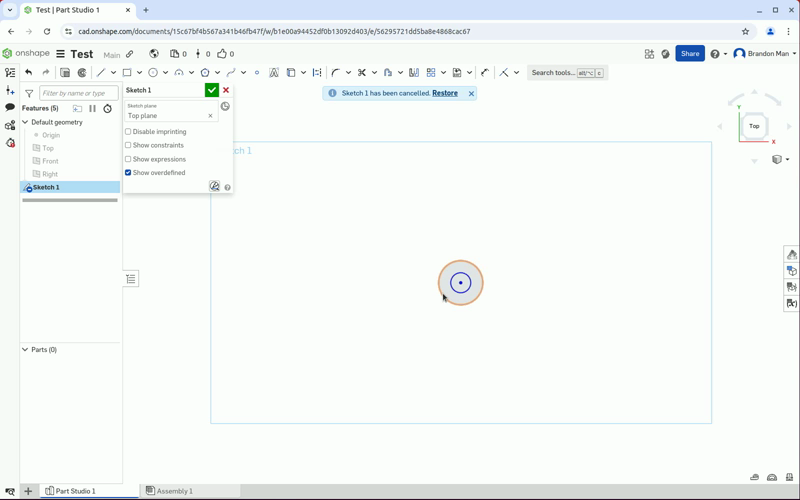
scroll(6)
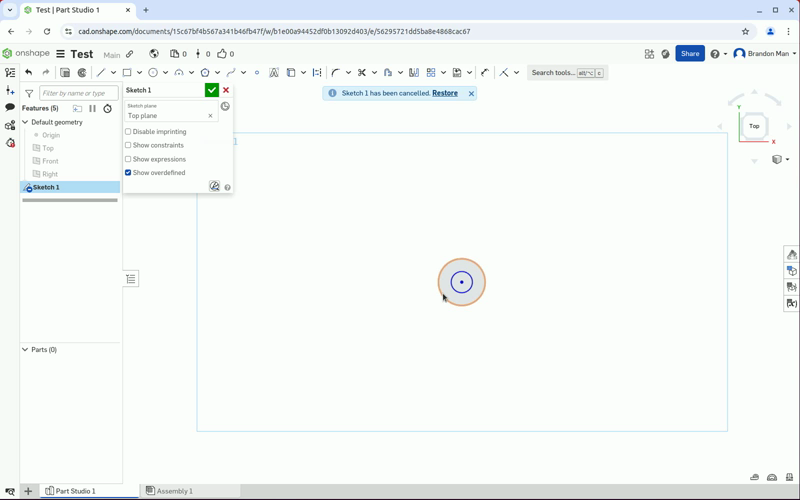
scroll(6)
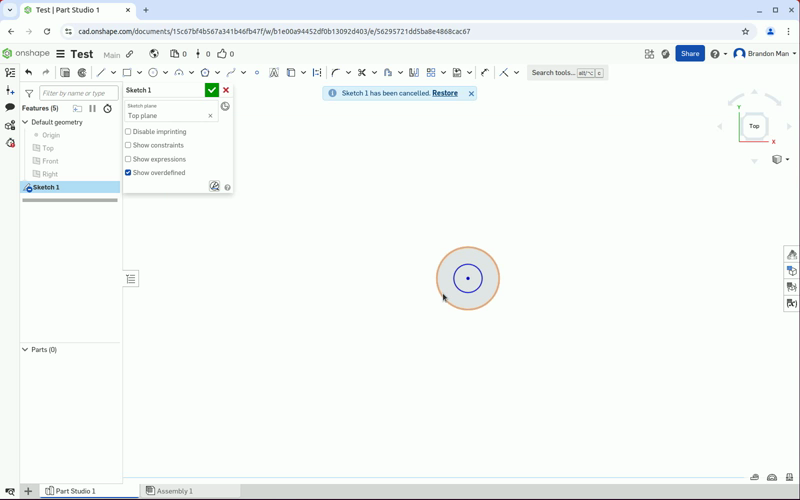
scroll(6)
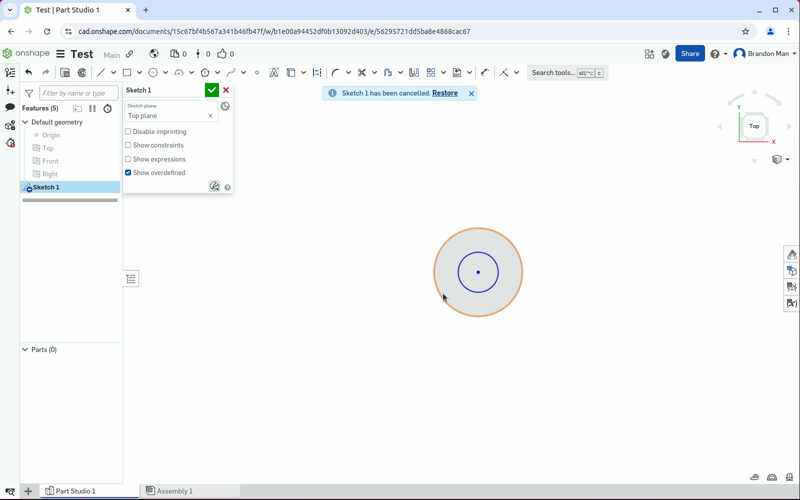
scroll(6)
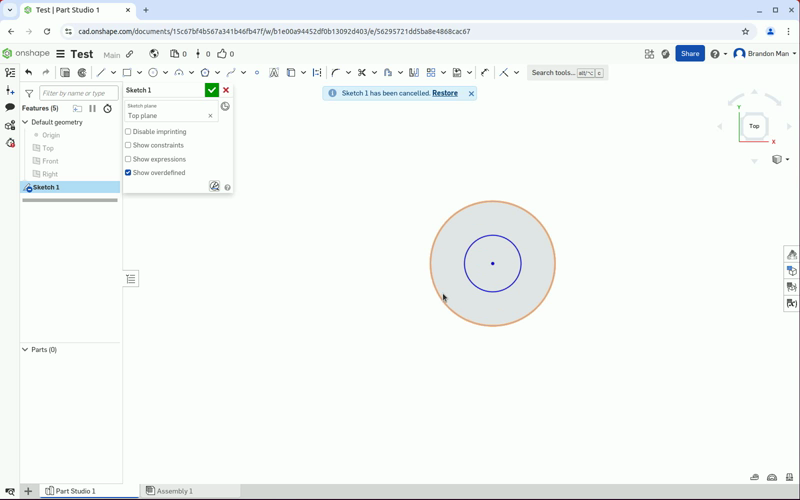
scroll(6)
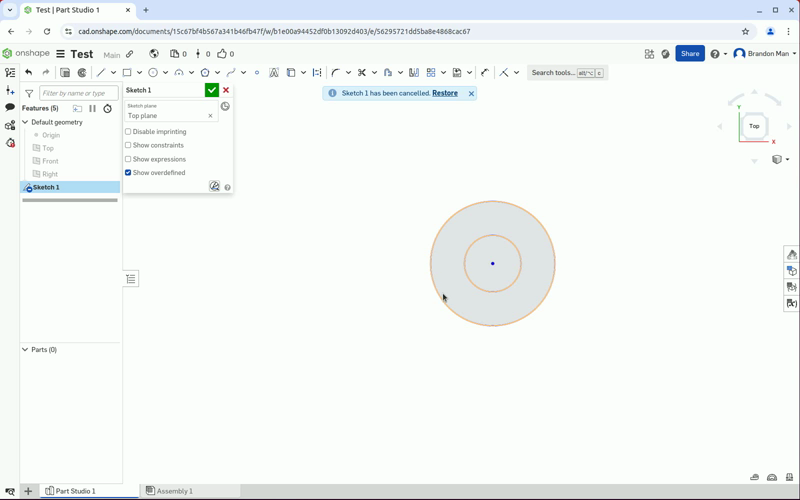
scroll(6)
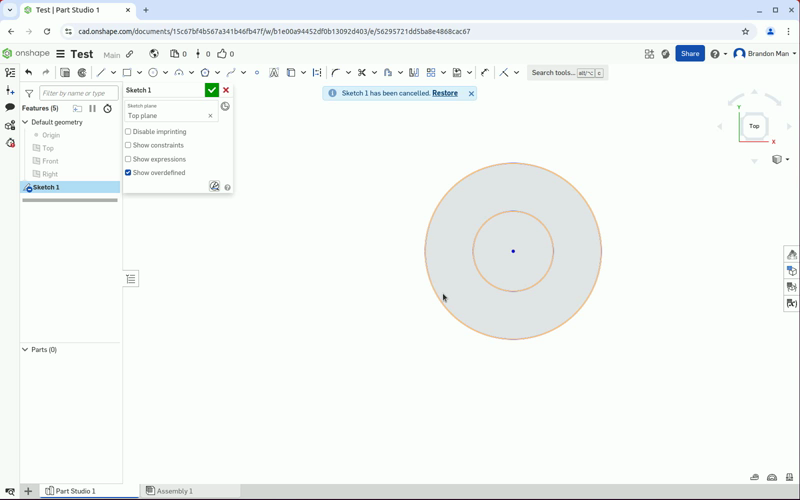
scroll(6)
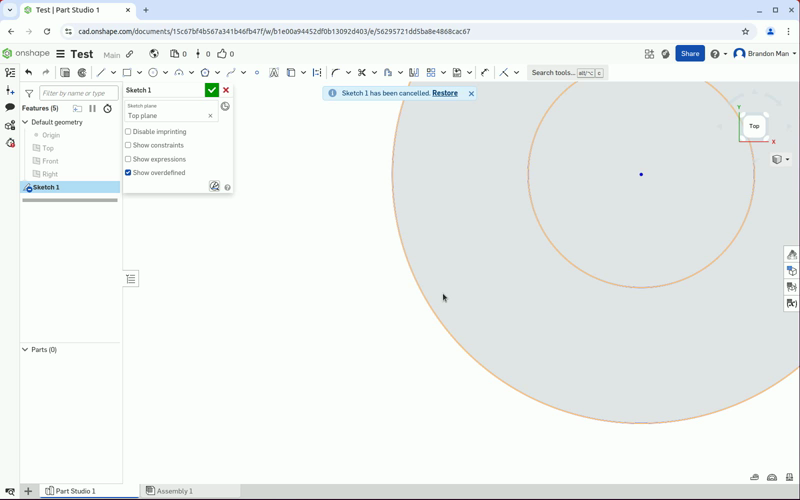
click(443, 293)
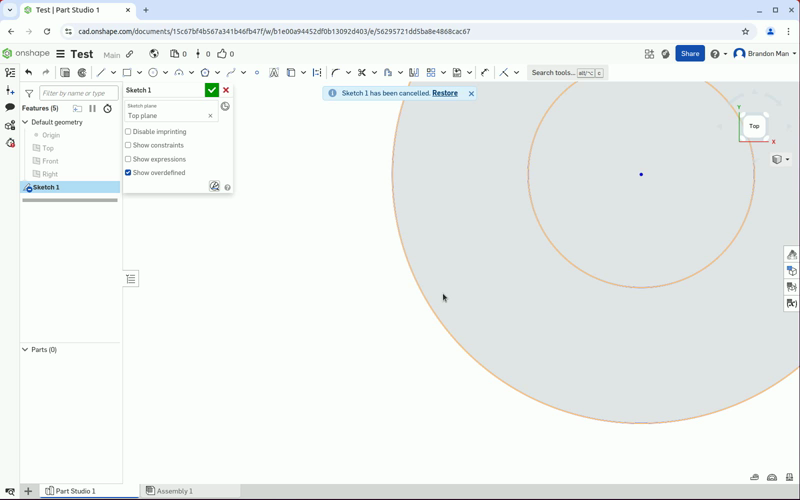
scroll(-6)
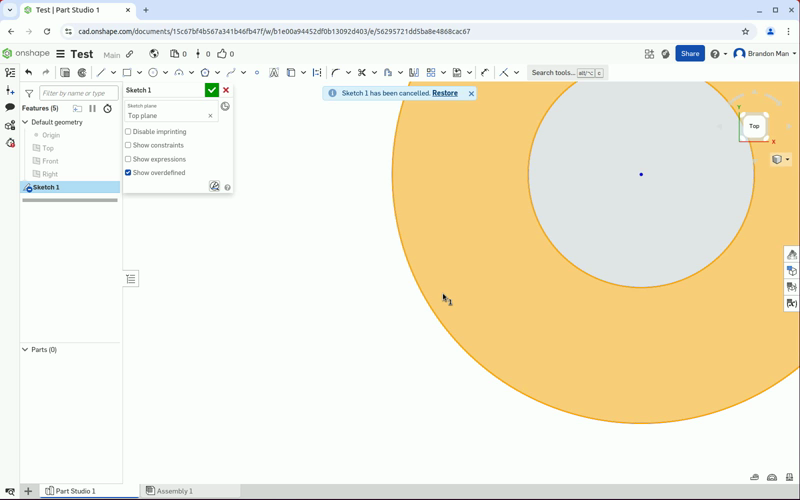
scroll(-6)
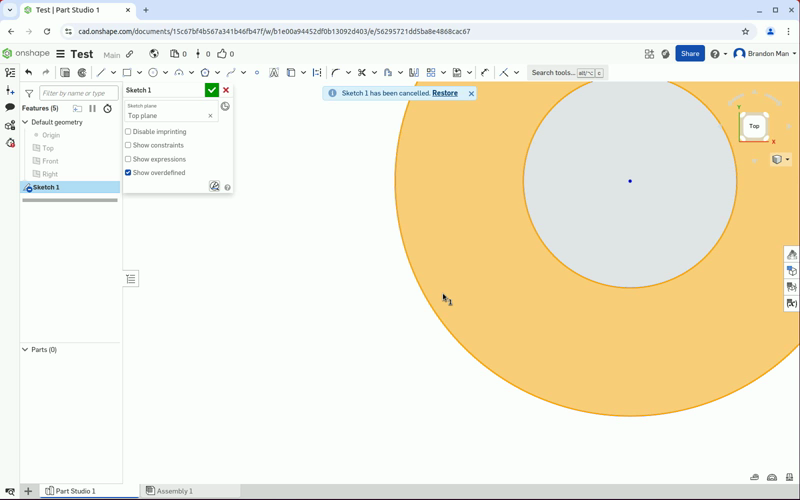
scroll(-6)
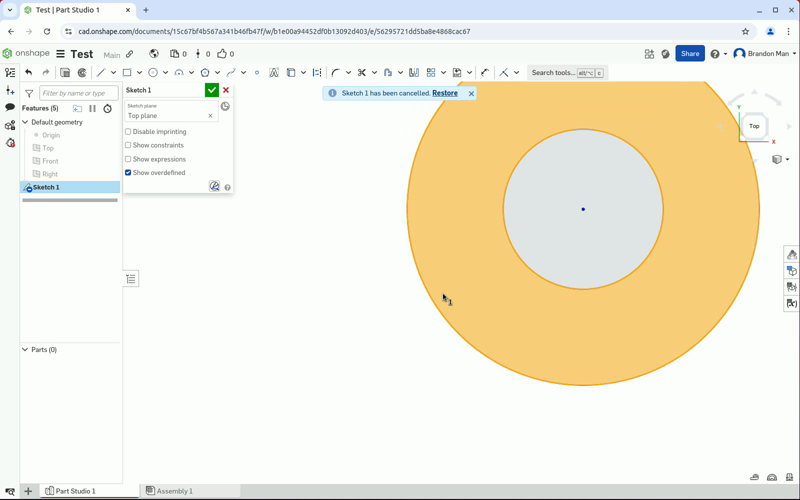
scroll(-6)
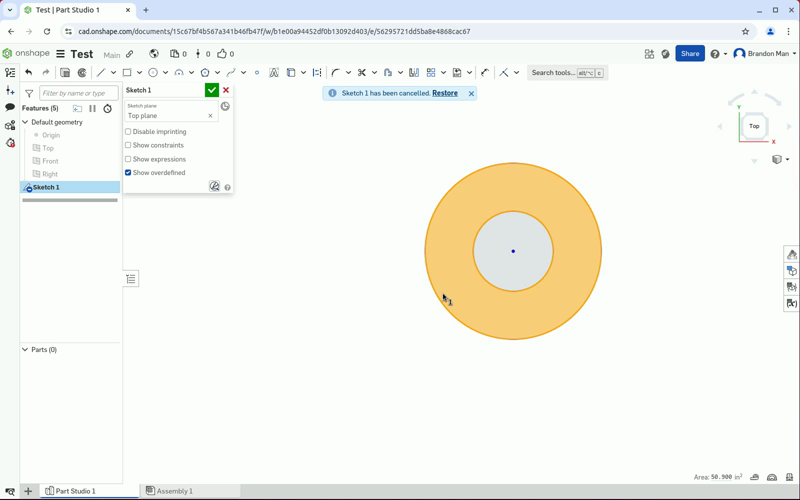
scroll(-6)
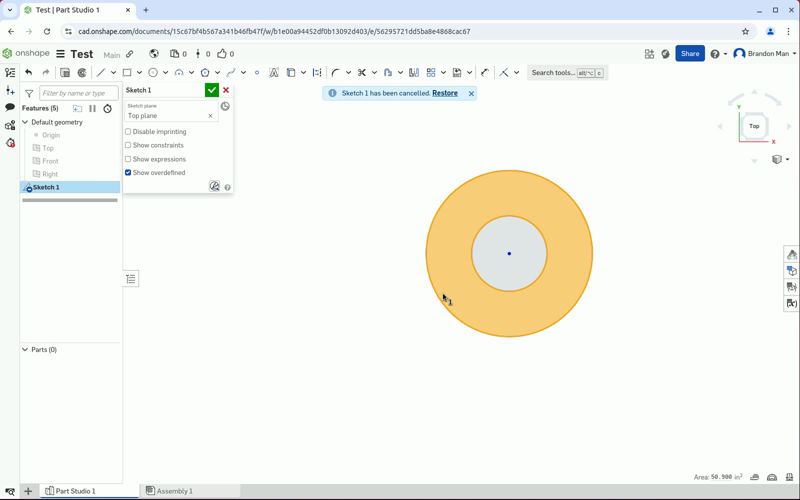
scroll(-6)
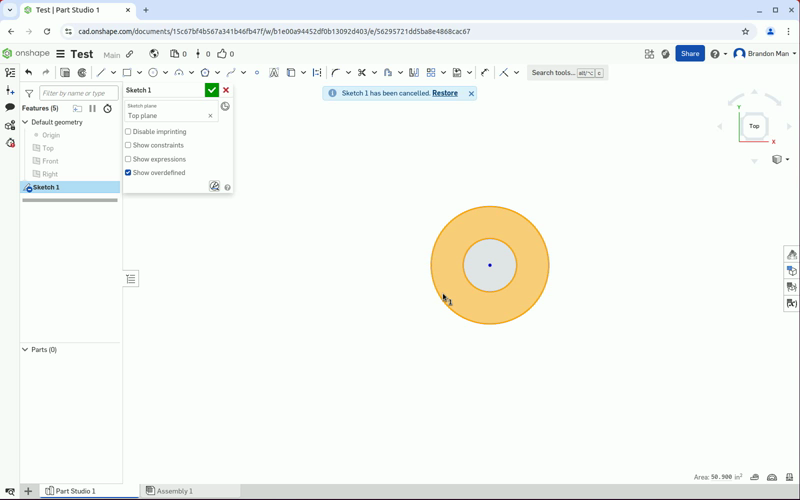
scroll(-6)
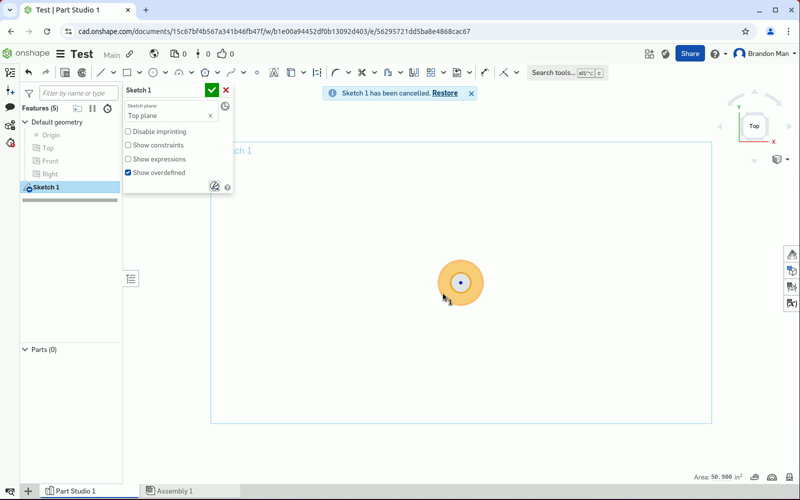
mouse_move(73, 352)
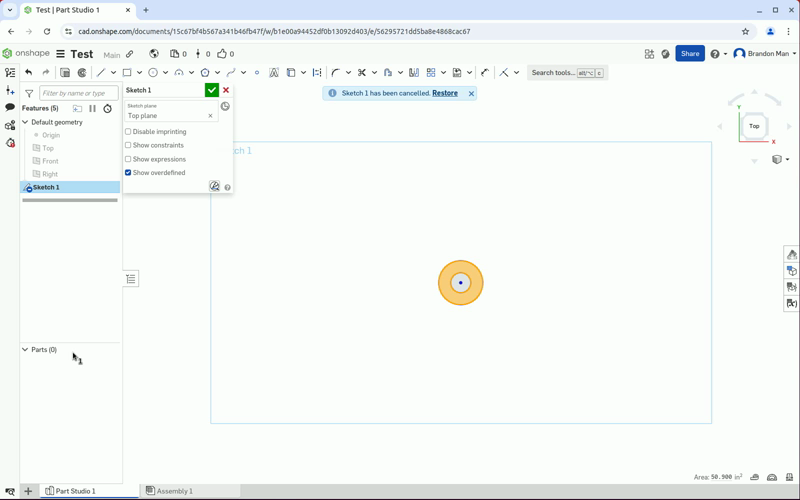
key(shift+y)
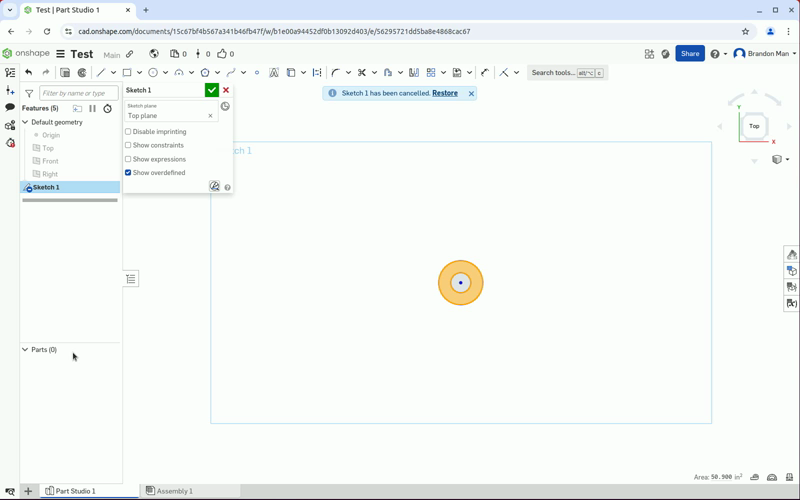
key(shift+e)
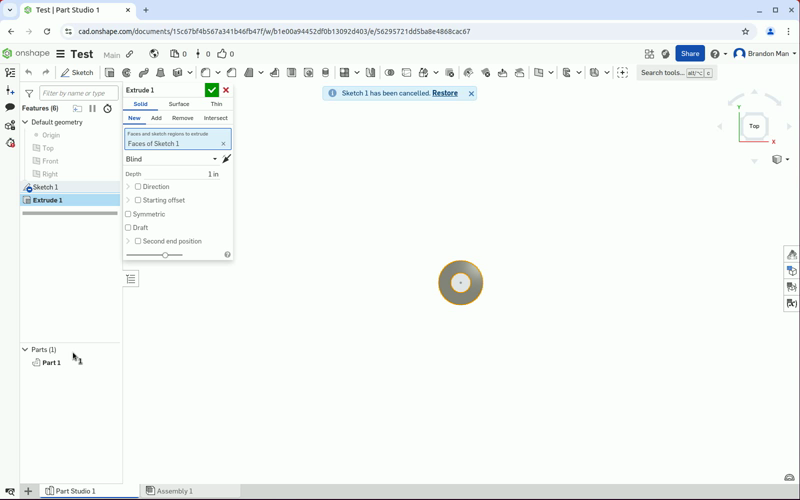
mouse_move(143, 106)
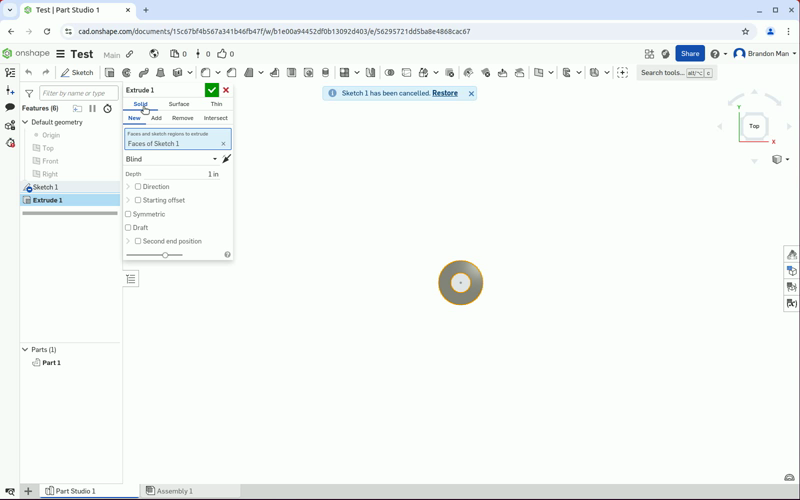
click(143, 106)
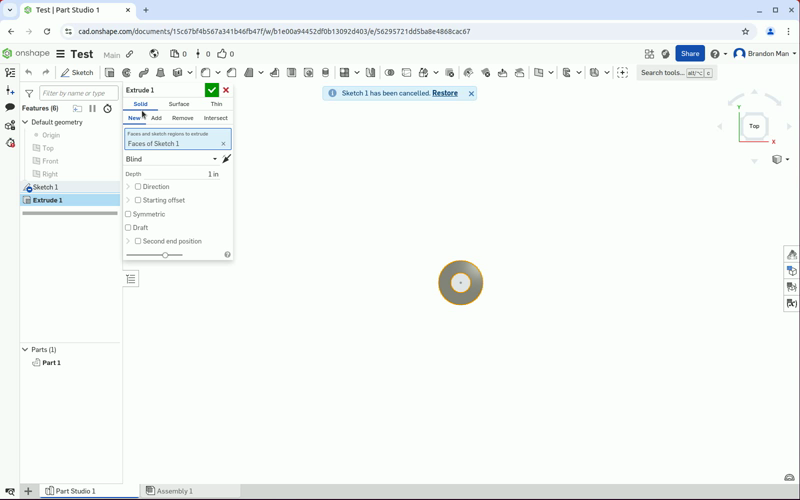
mouse_move(137, 120)
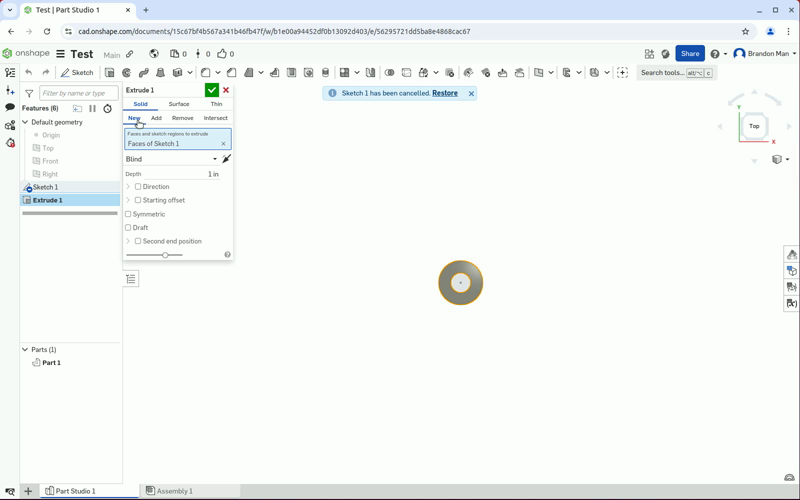
click(137, 120)
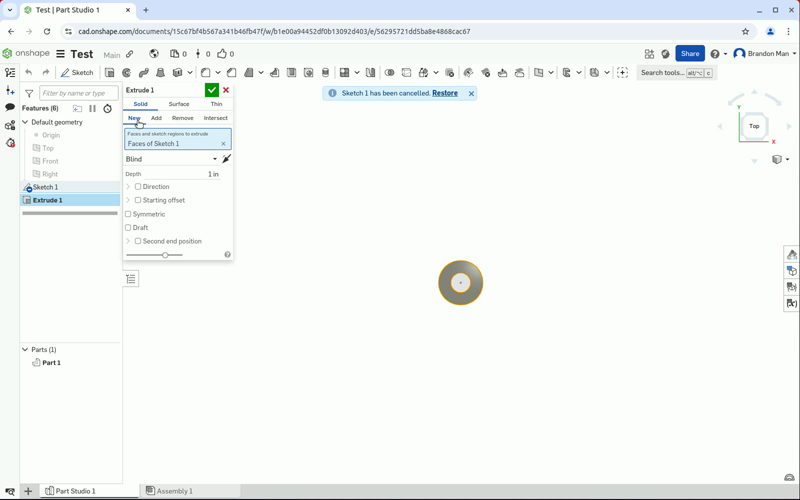
key(tab, 4)
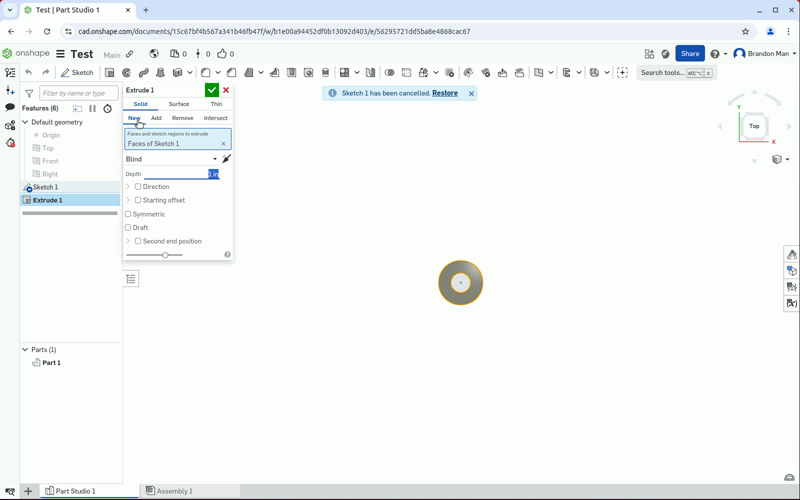
text(7.222)
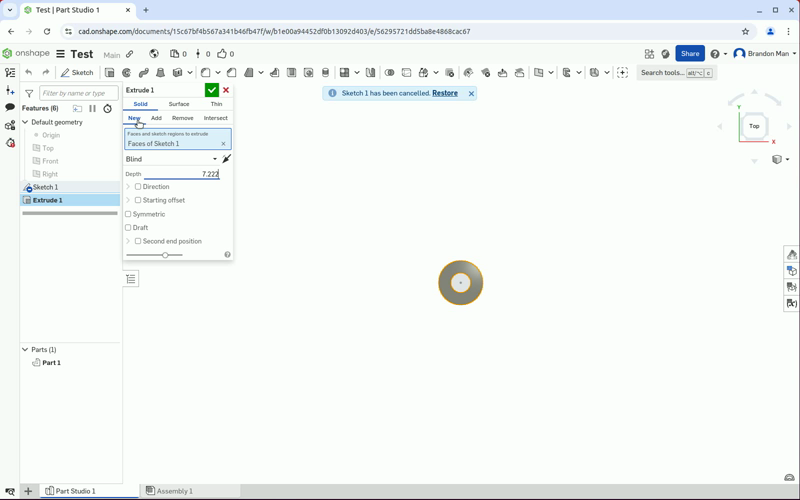
key(tab, 3)
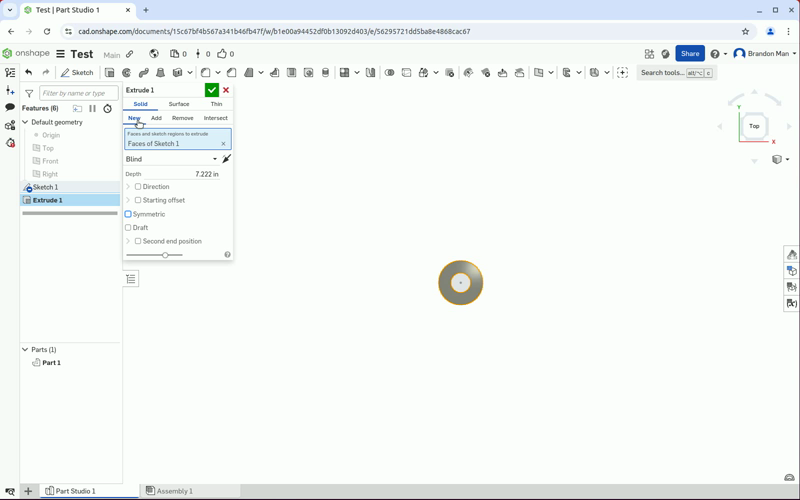
key(space)
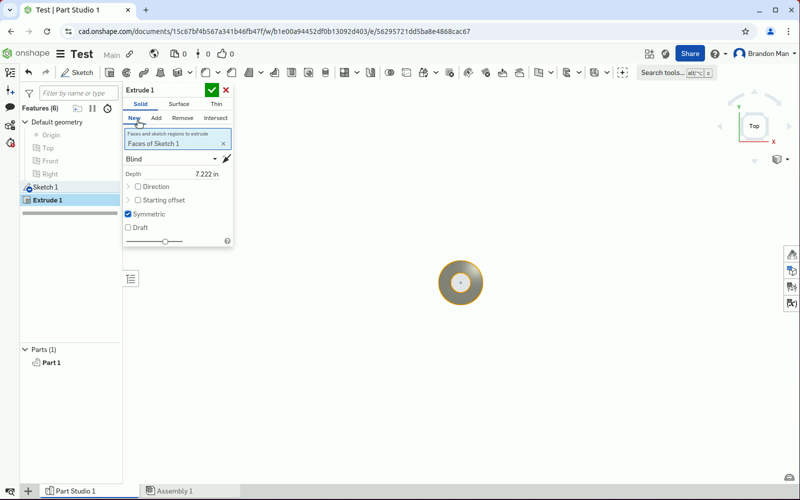
key(enter)
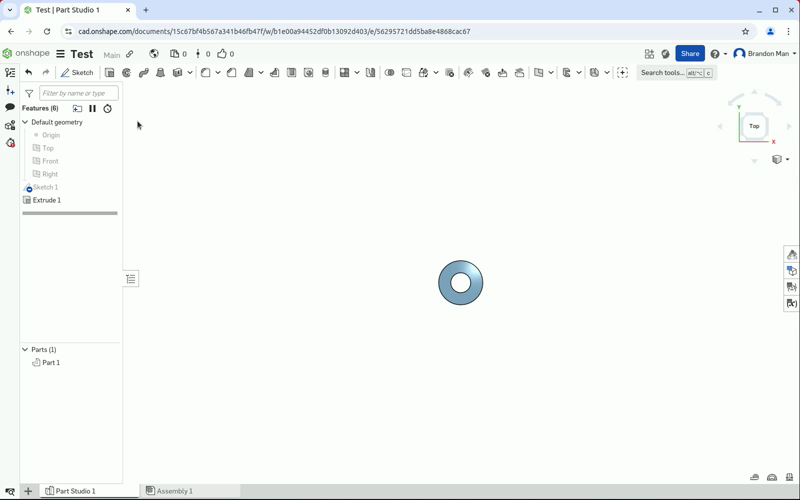
key(shift+h)
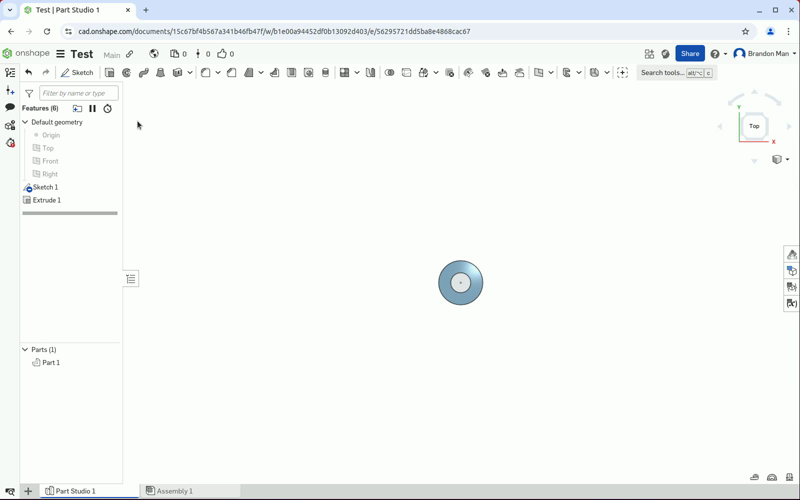
key(shift+h)
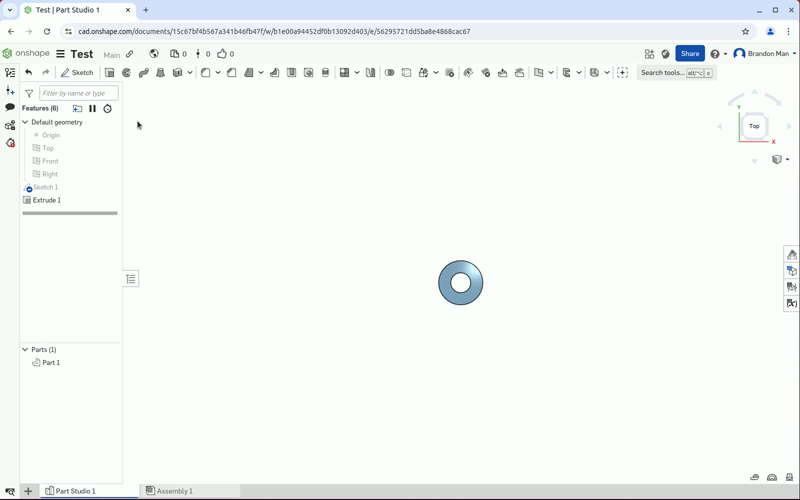
mouse_move(73, 189)
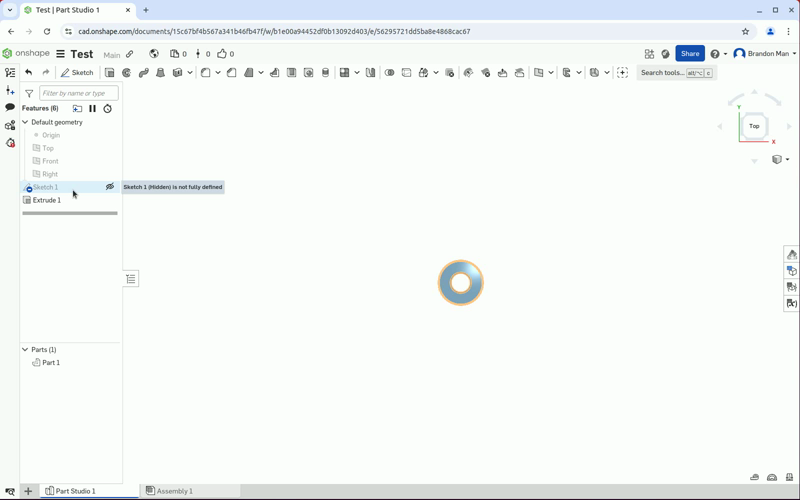
click(73, 189)
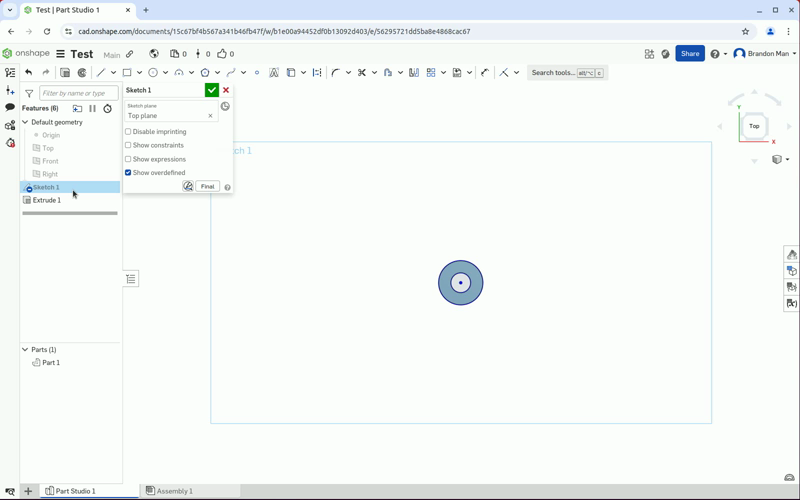
mouse_move(229, 92)
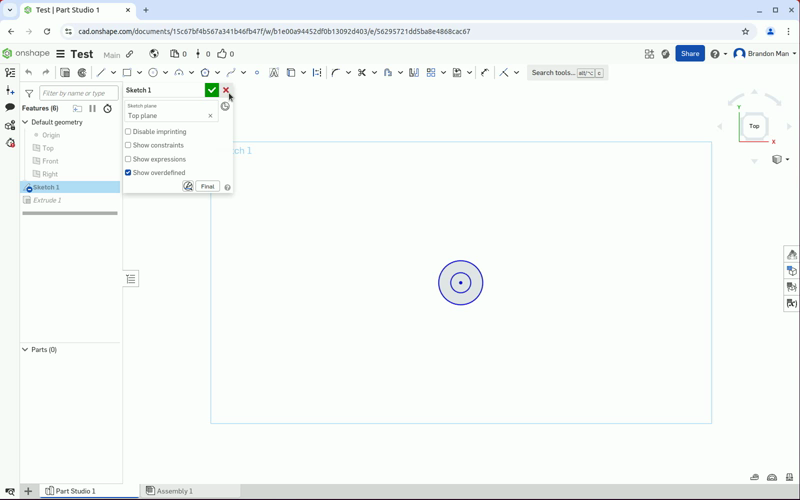
click(229, 92)
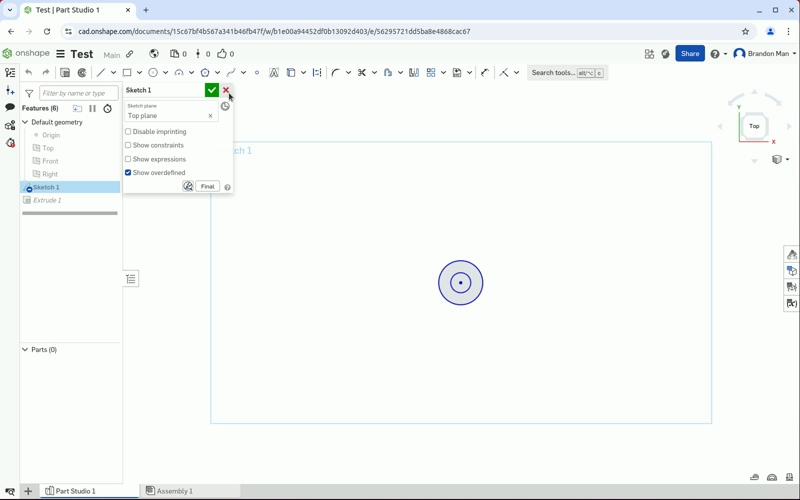
key(shift+s)
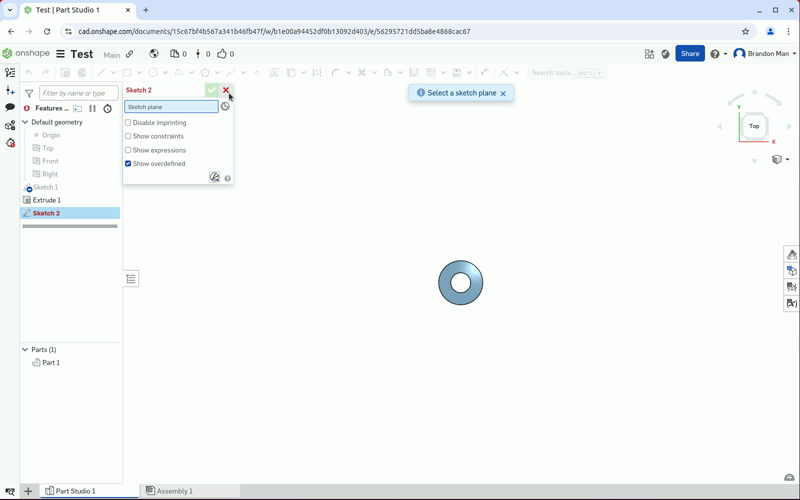
mouse_move(73, 150)
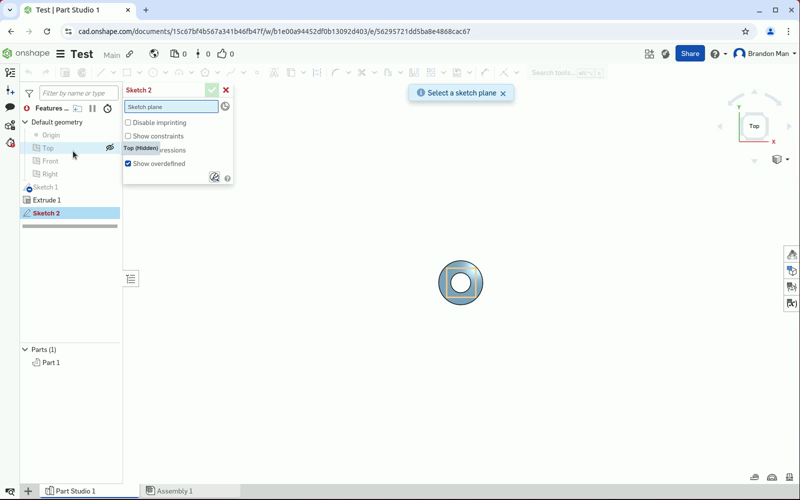
click(73, 150)
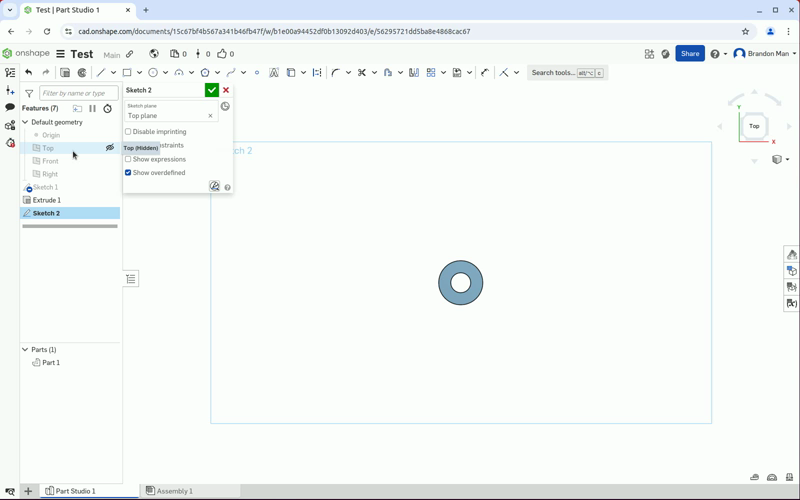
mouse_move(73, 352)
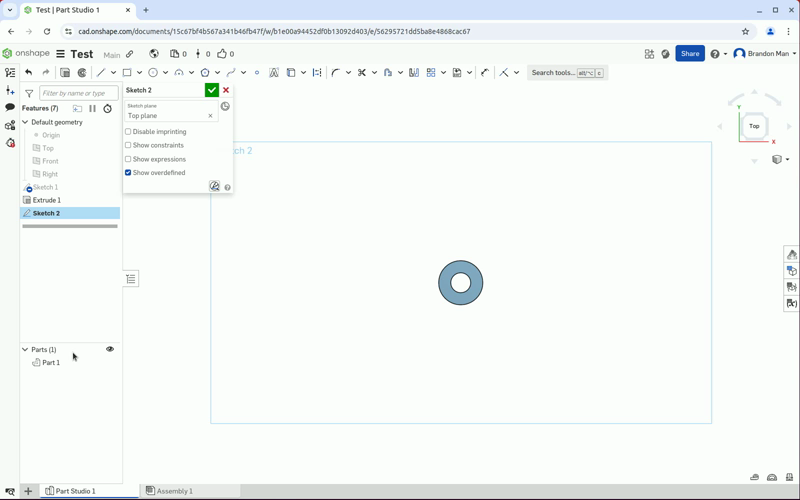
key(y)
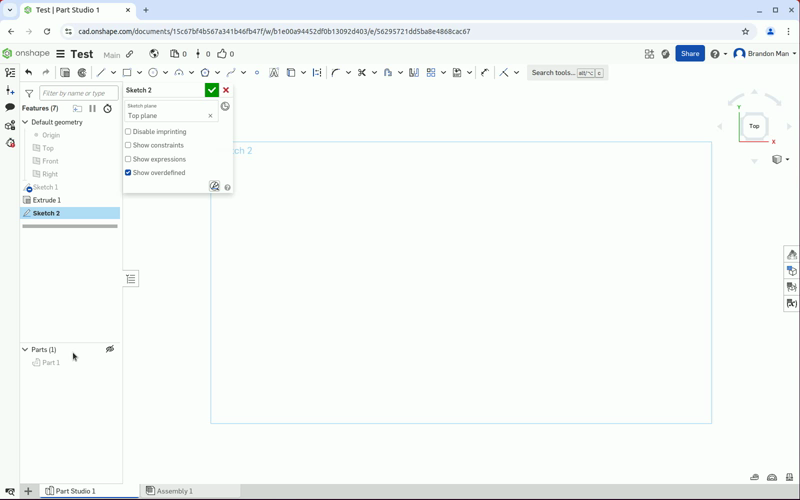
key(l)
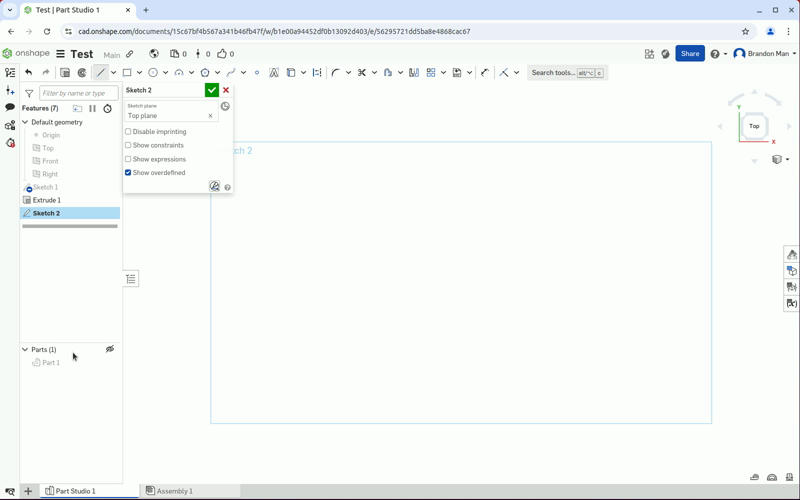
key_down(shift)
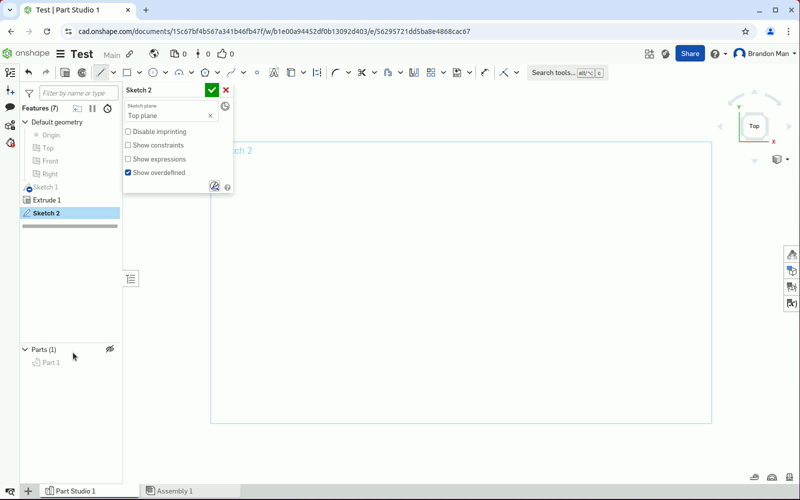
mouse_move(348, 292)
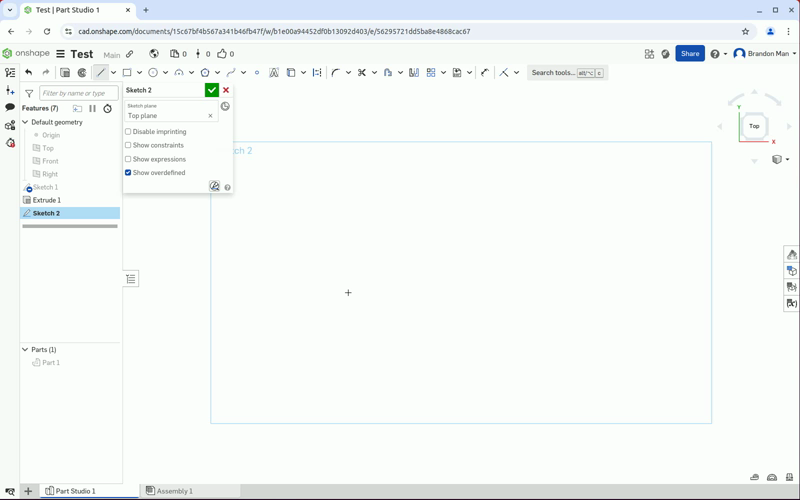
click(348, 292)
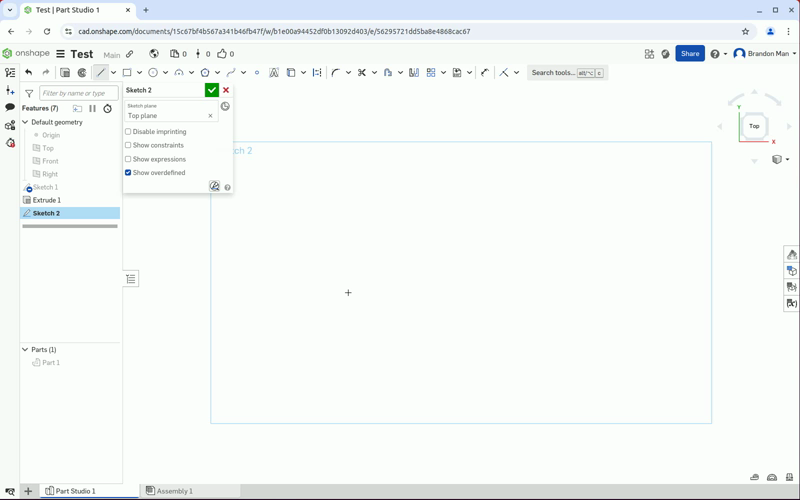
key_up(shift)
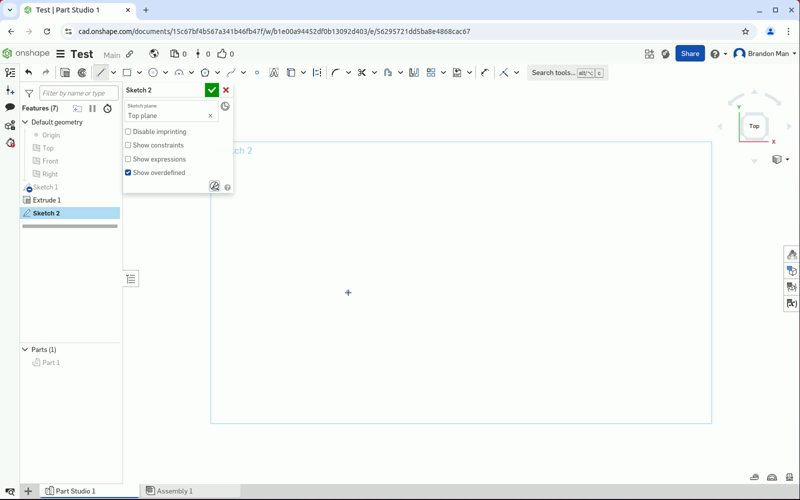
key_down(shift)
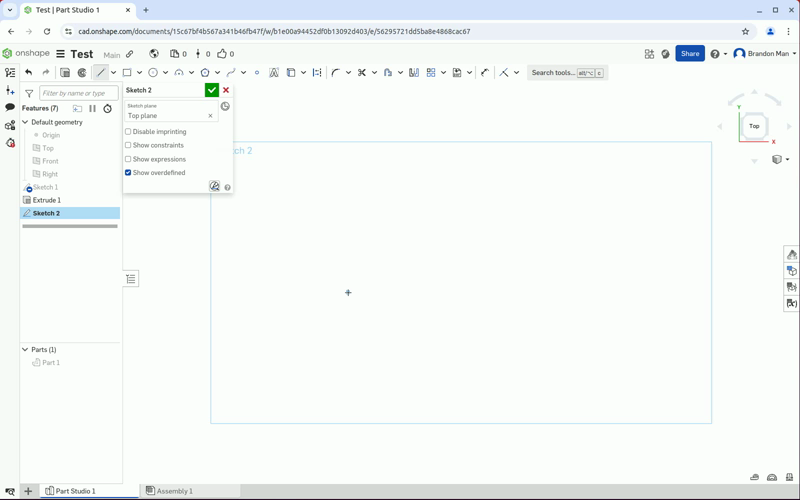
mouse_move(440, 292)
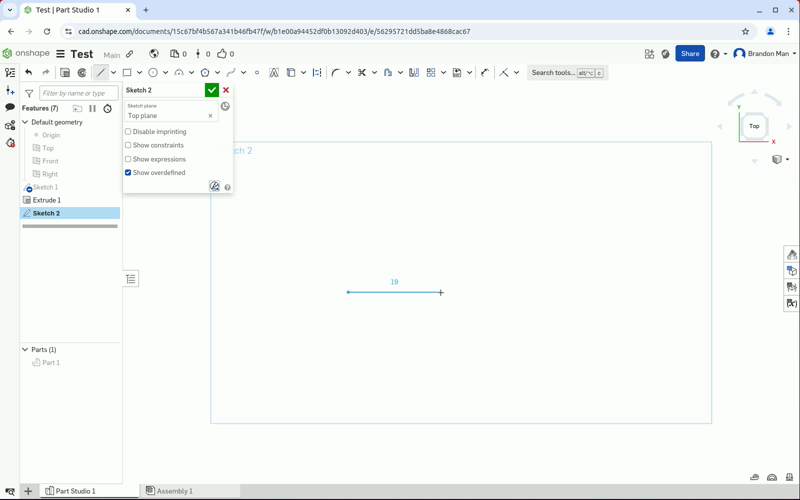
click(440, 292)
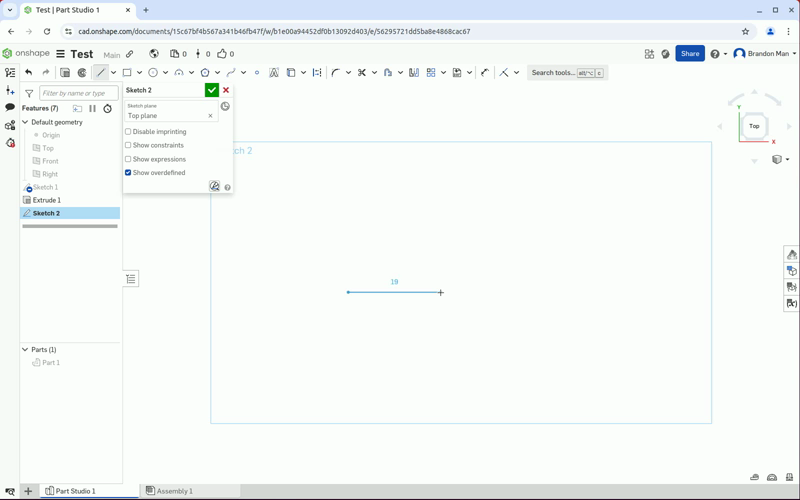
key_up(shift)
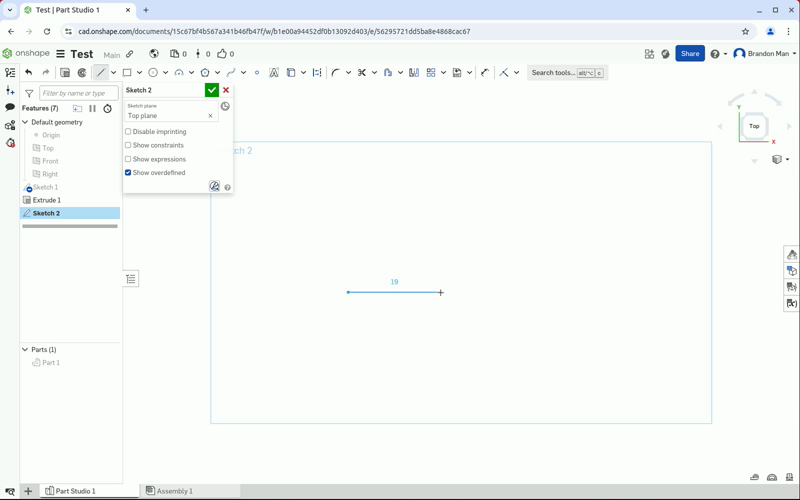
key(esc)
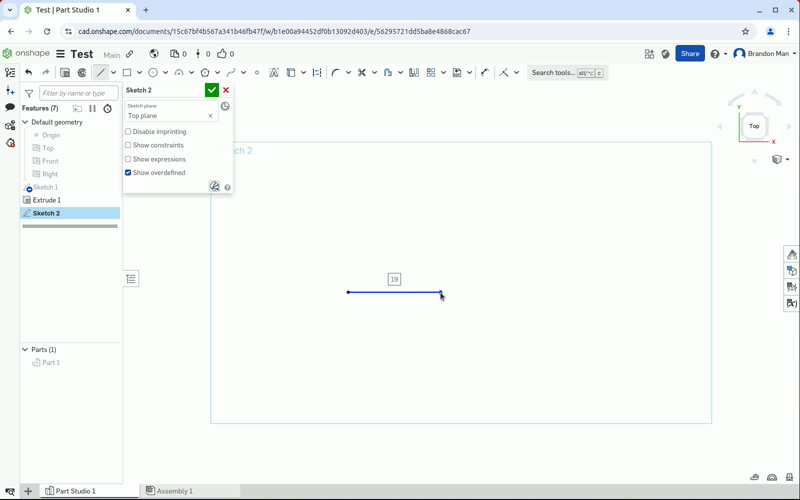
key(a)
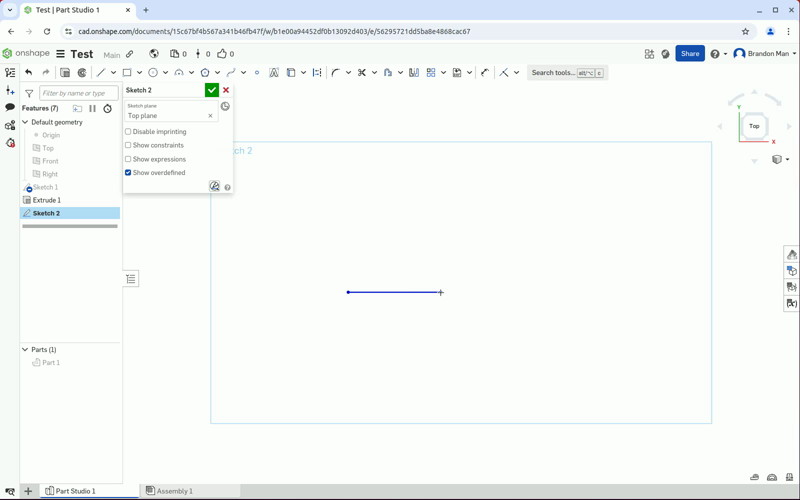
mouse_move(440, 292)
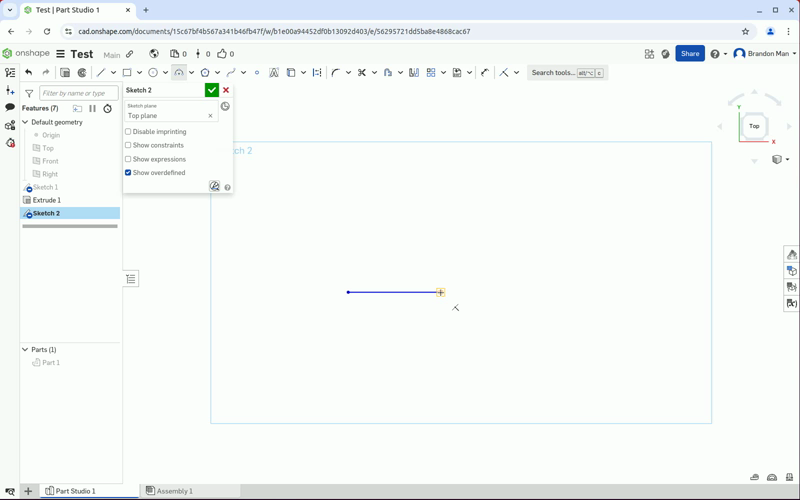
click(440, 292)
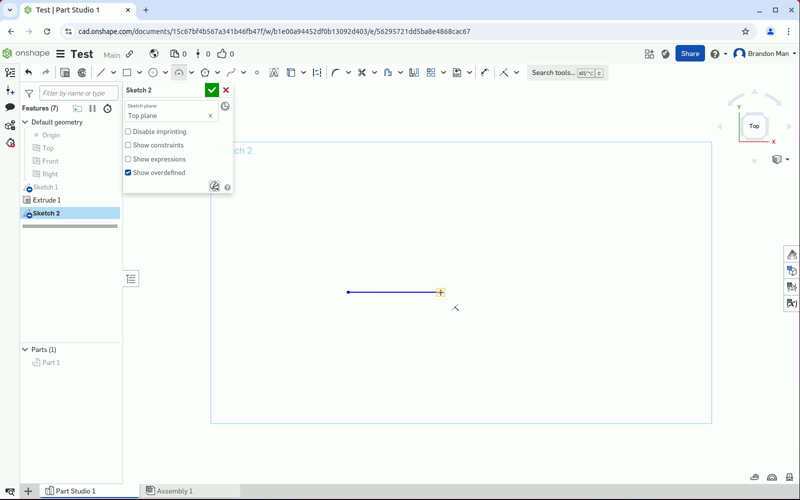
key_down(shift)
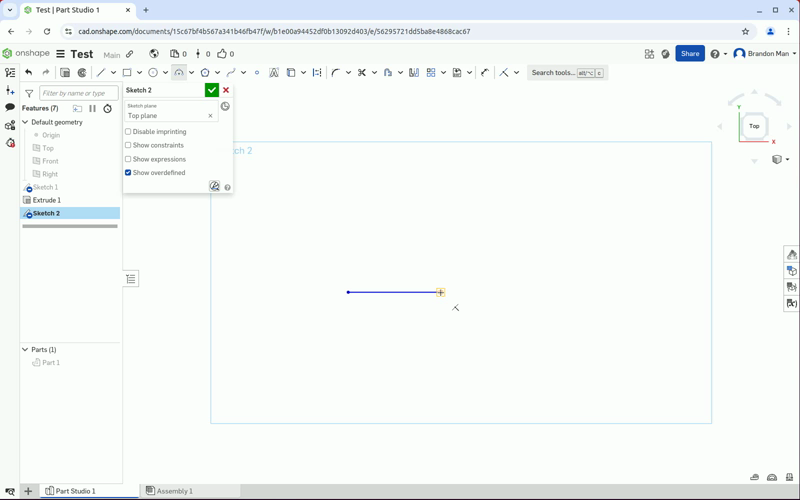
mouse_move(440, 273)
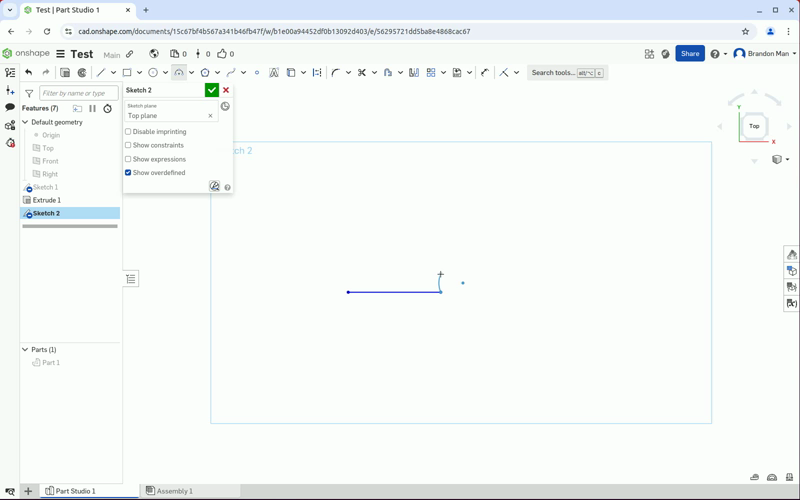
click(440, 273)
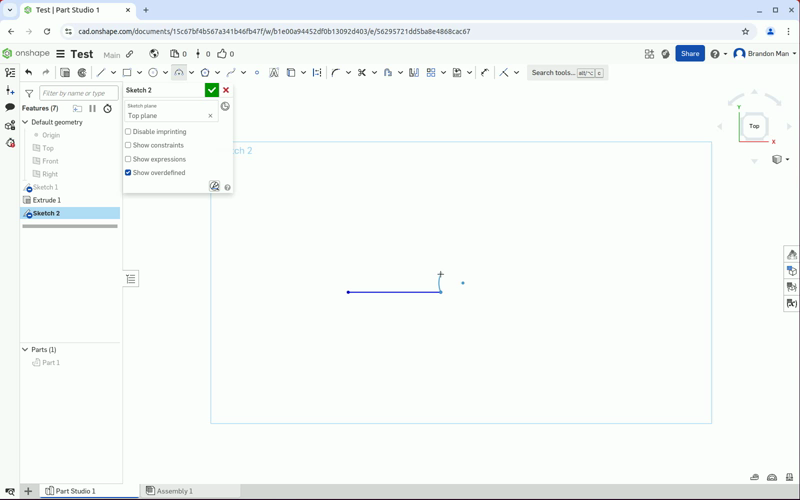
mouse_move(438, 282)
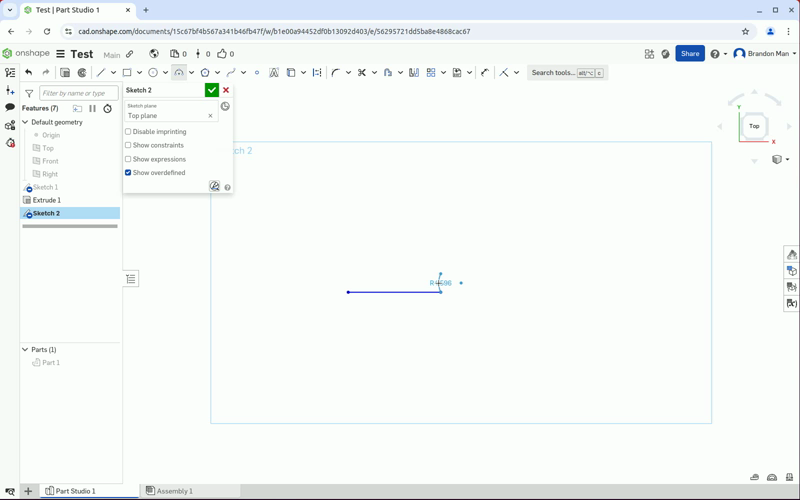
click(438, 282)
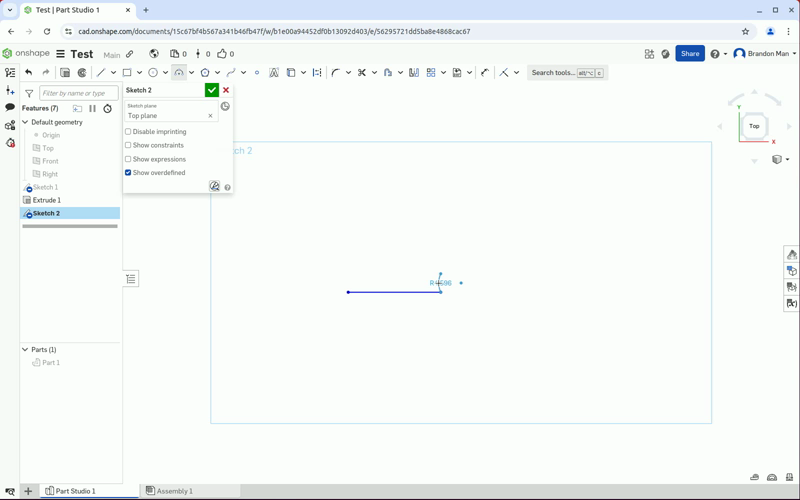
key_up(shift)
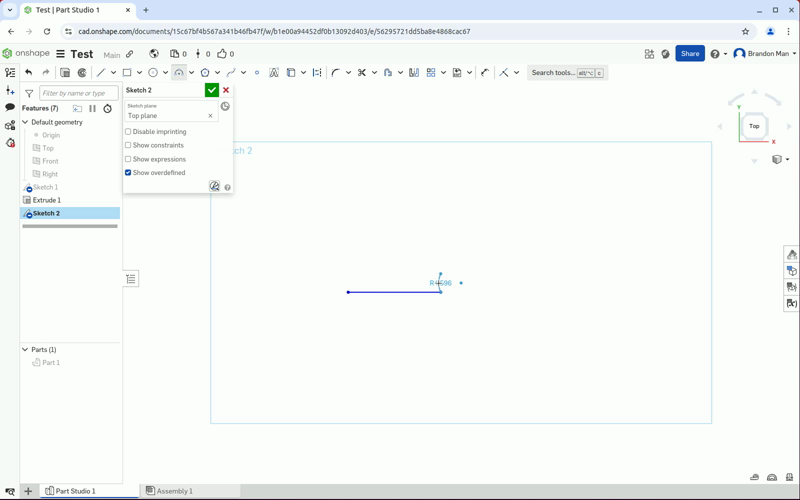
key(esc)
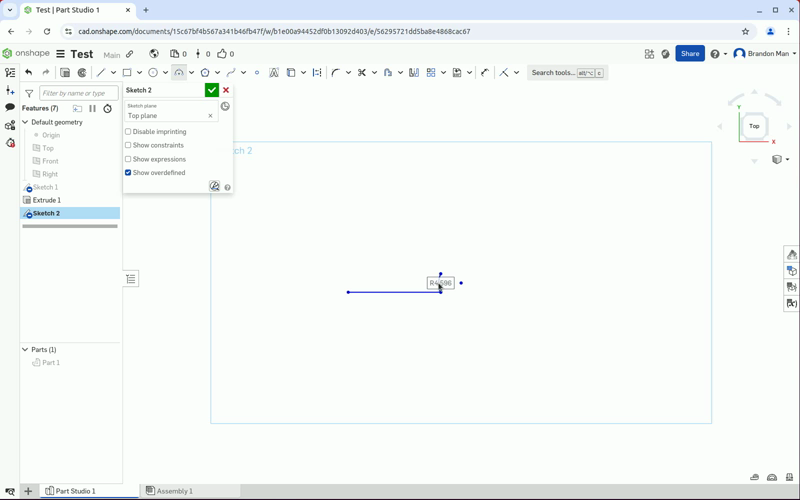
key(l)
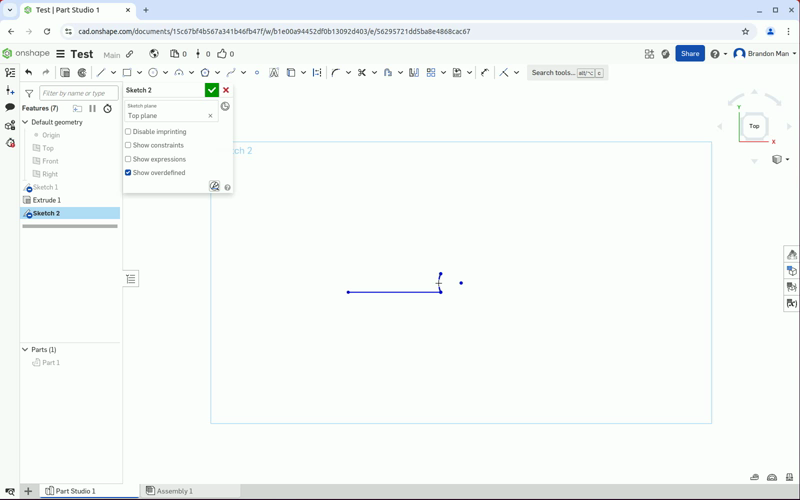
mouse_move(440, 273)
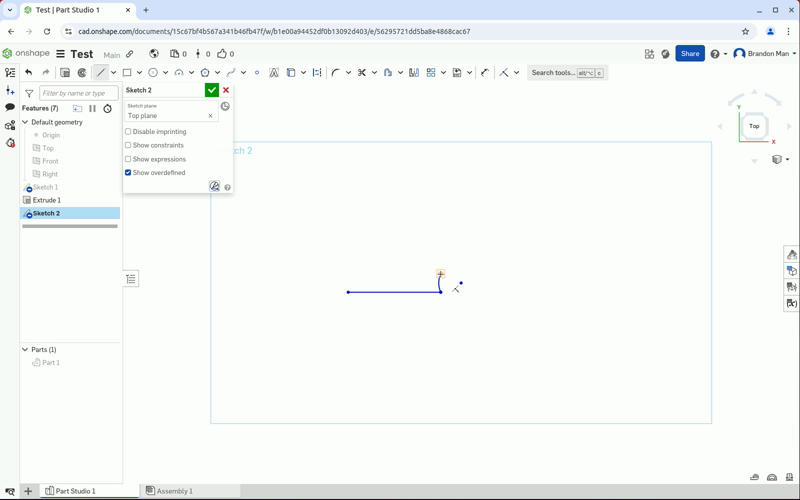
click(440, 273)
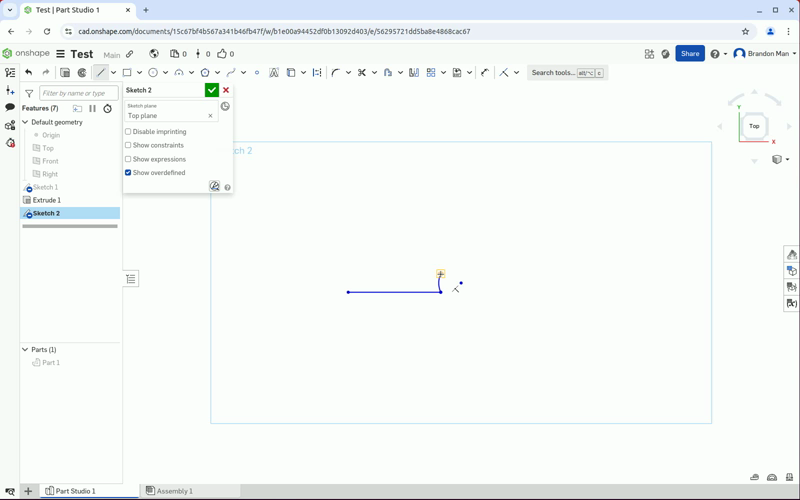
key_down(shift)
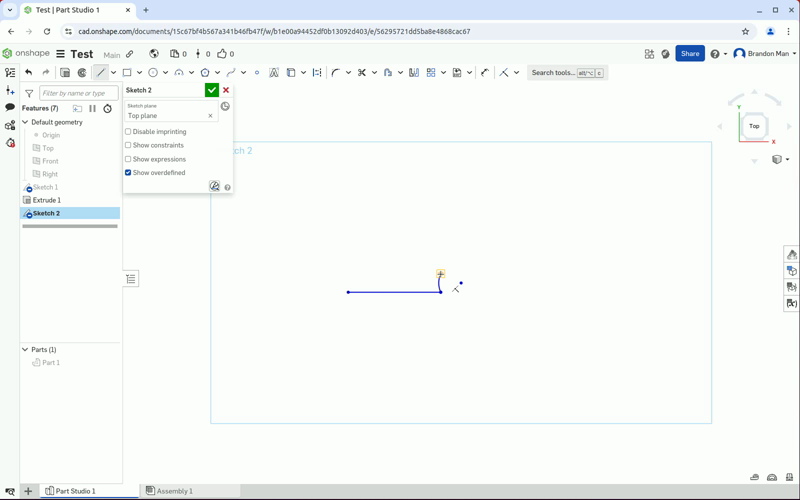
mouse_move(348, 273)
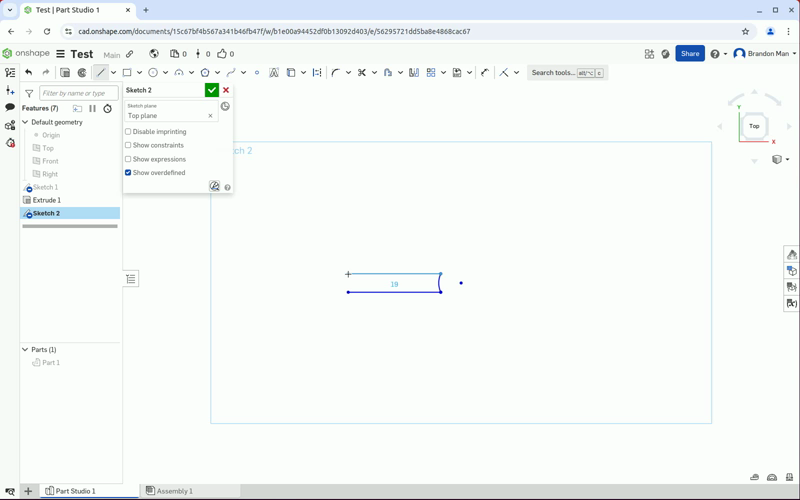
click(348, 273)
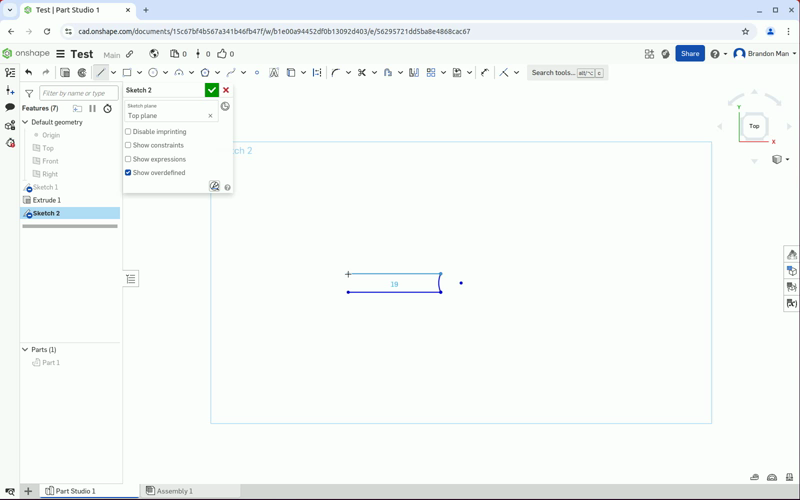
key_up(shift)
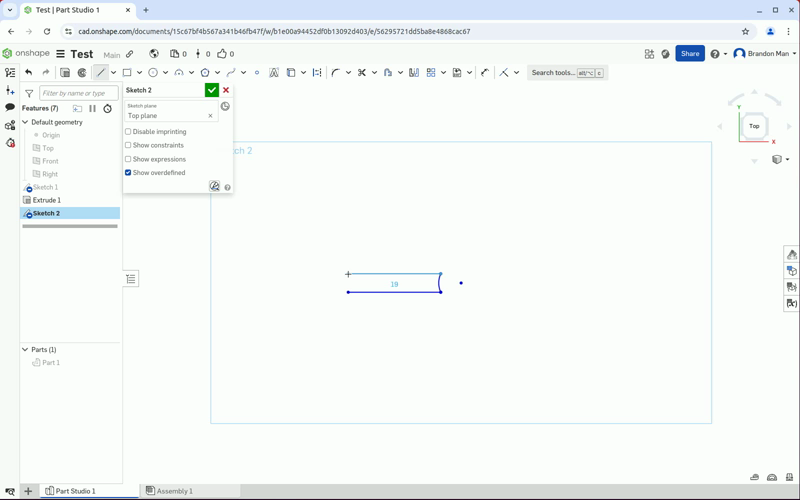
key_down(shift)
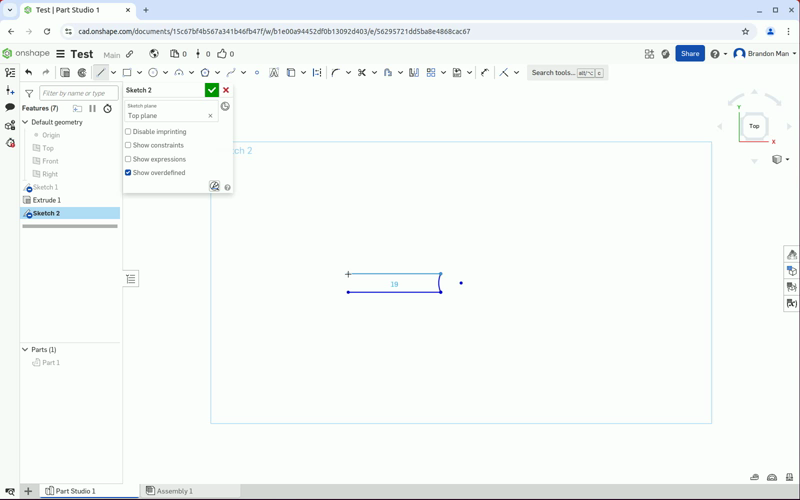
mouse_move(378, 273)
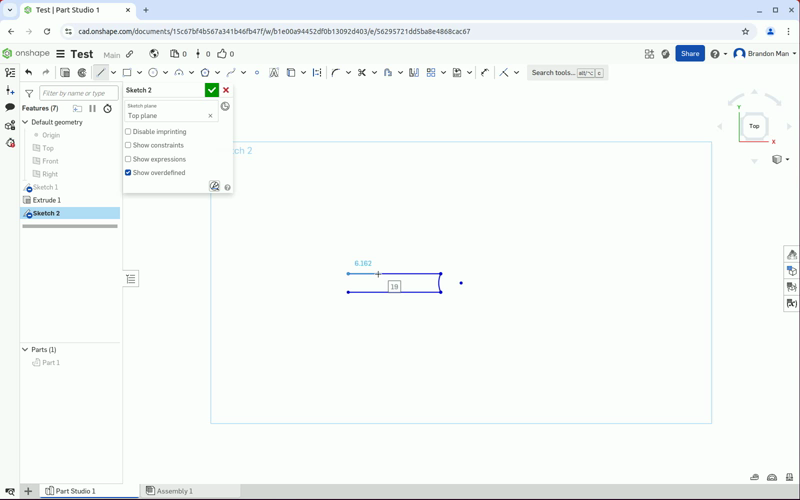
mouse_move(348, 283)
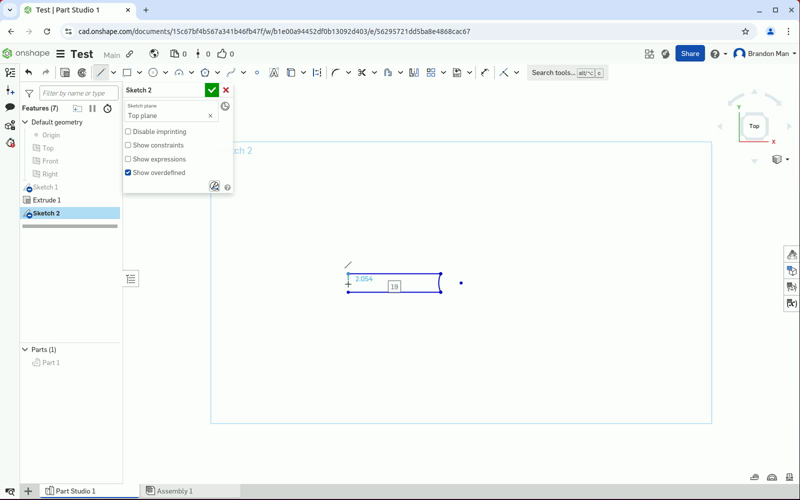
click(348, 283)
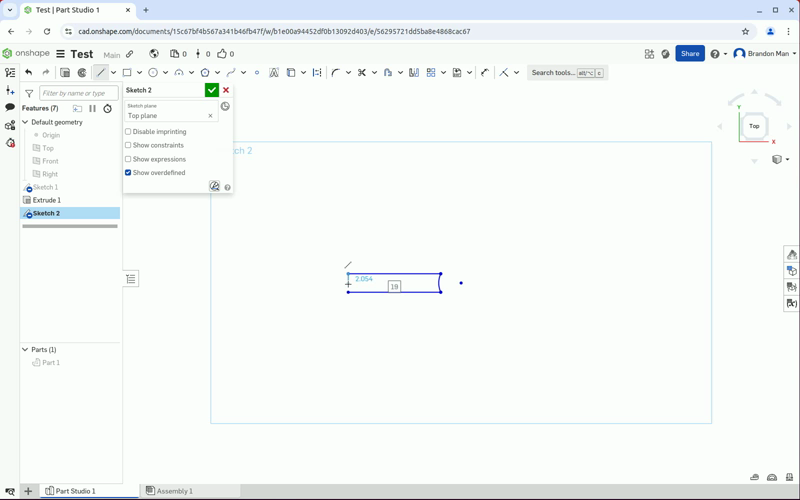
key_up(shift)
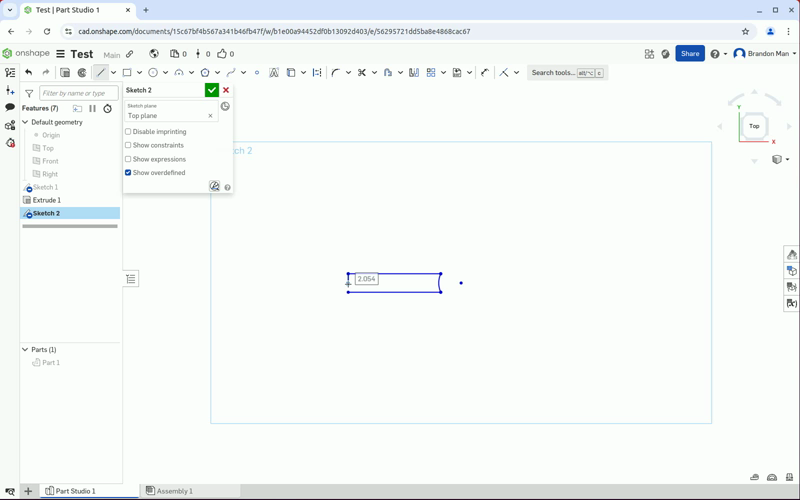
mouse_move(378, 283)
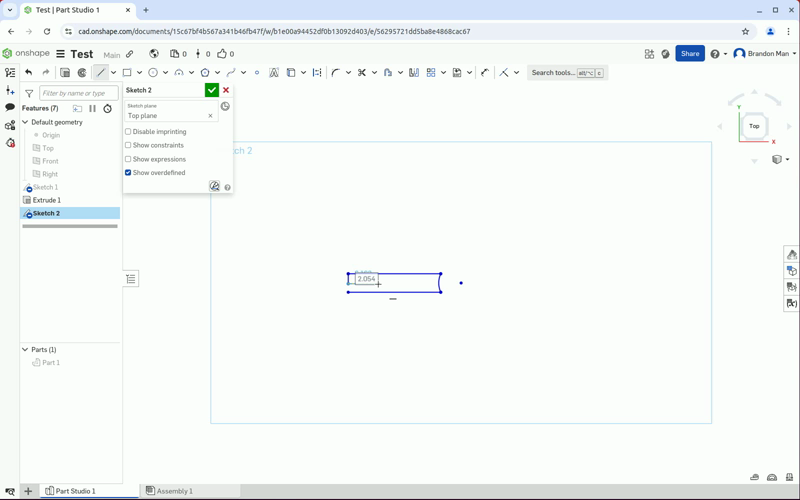
key_down(shift)
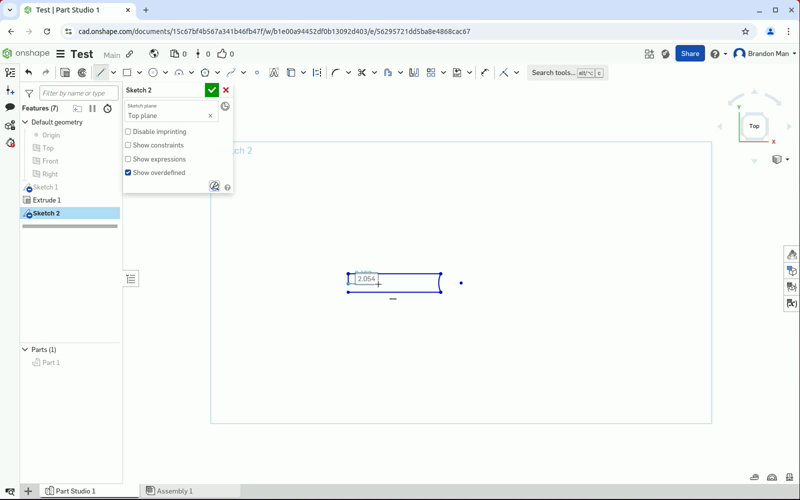
mouse_move(348, 292)
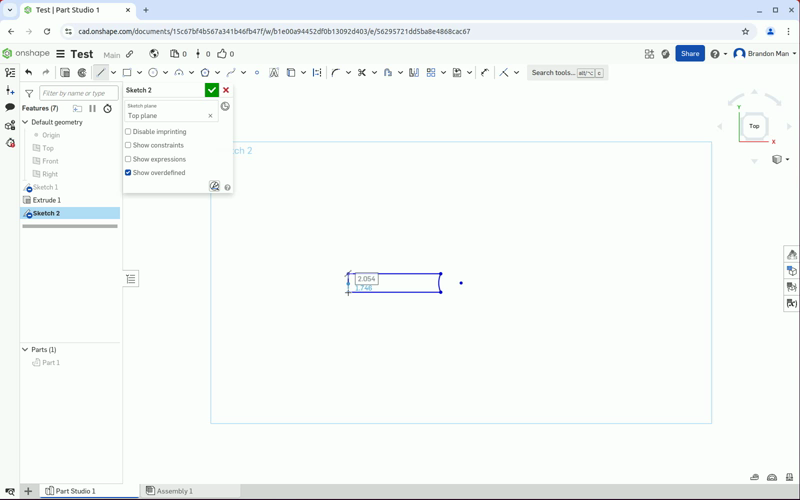
key_up(shift)
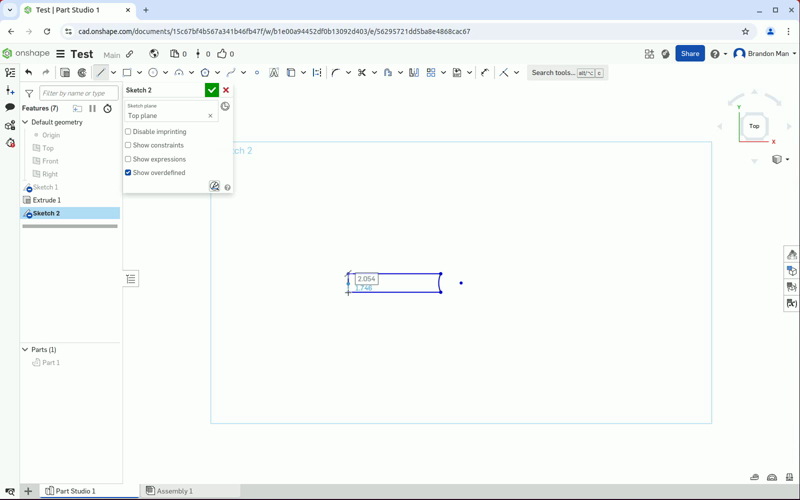
click(348, 292)
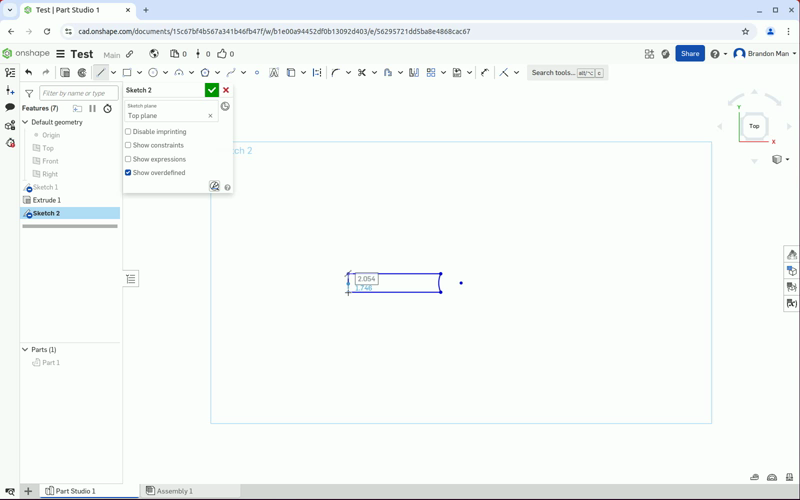
key(esc)
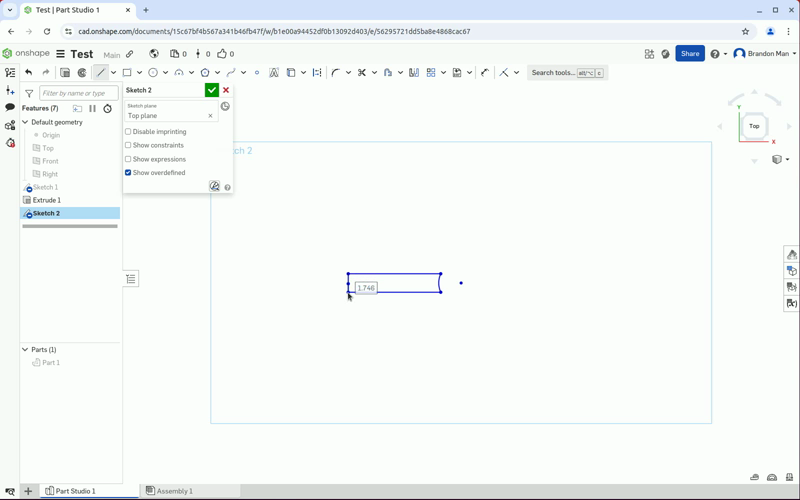
mouse_move(401, 281)
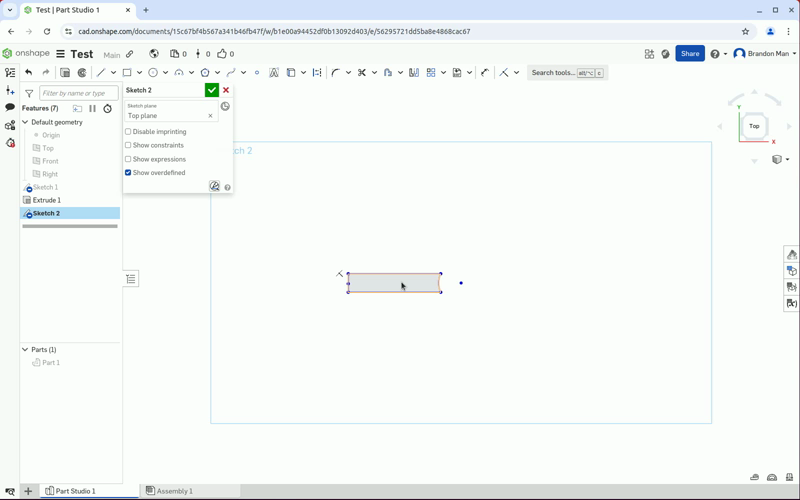
scroll(6)
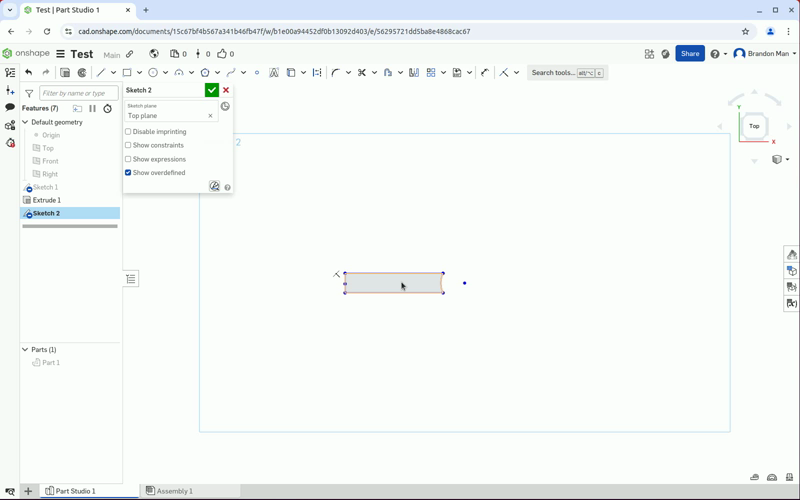
scroll(6)
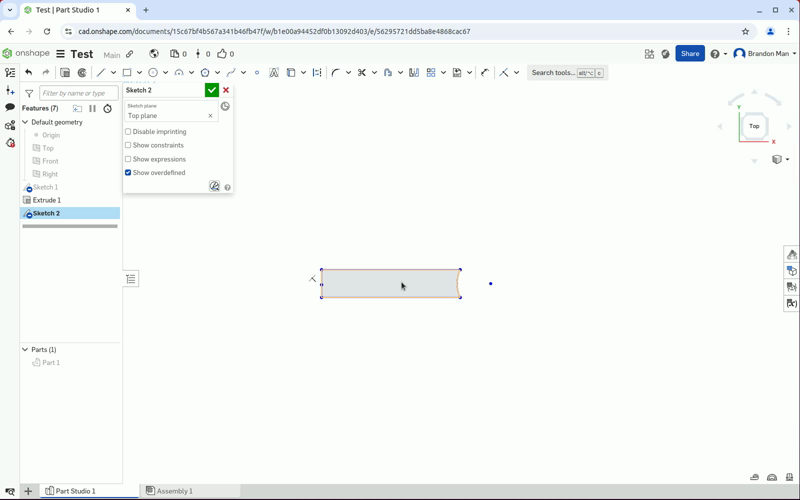
scroll(6)
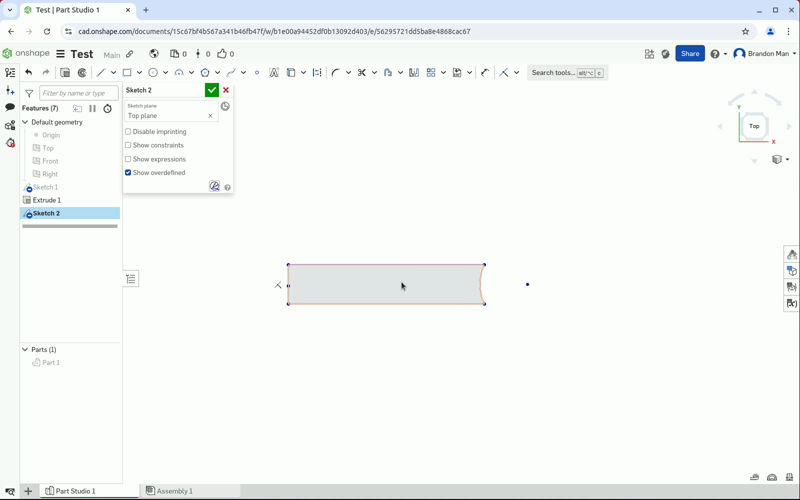
scroll(6)
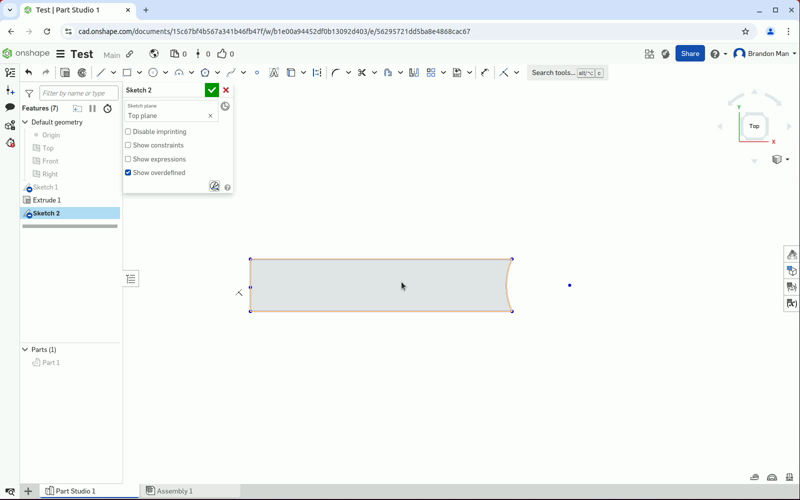
scroll(6)
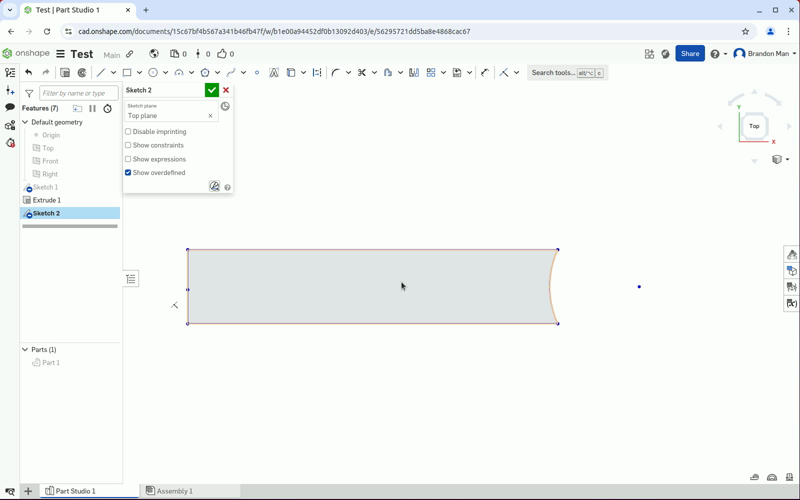
scroll(6)
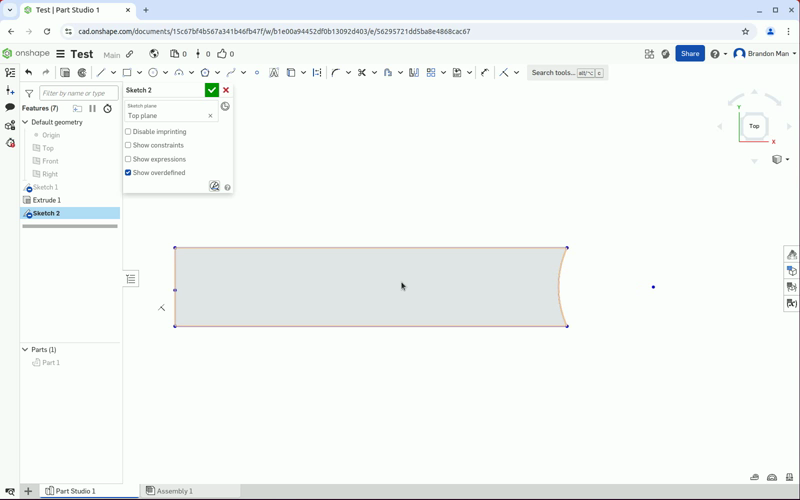
scroll(6)
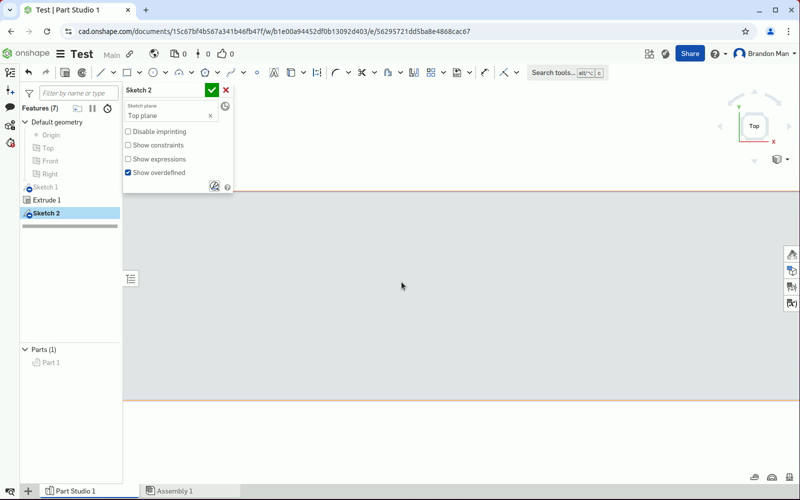
click(401, 281)
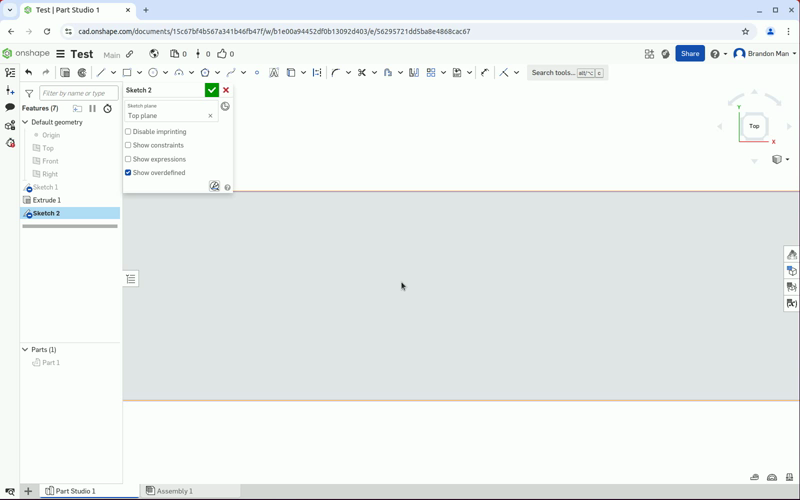
scroll(-6)
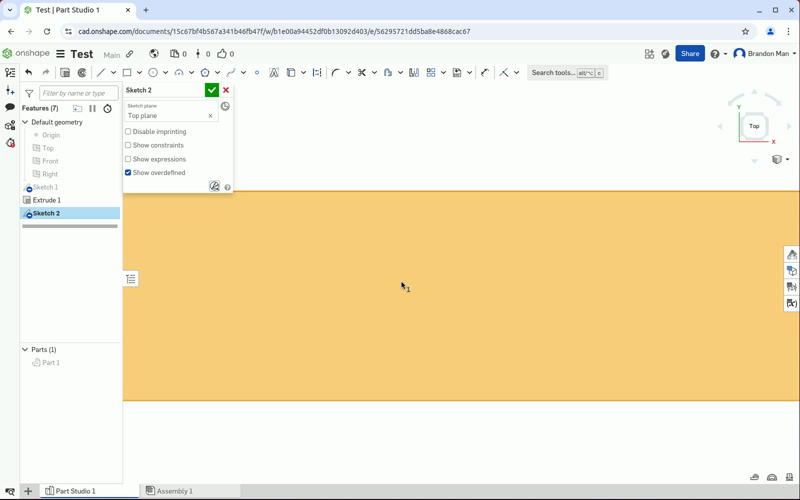
scroll(-6)
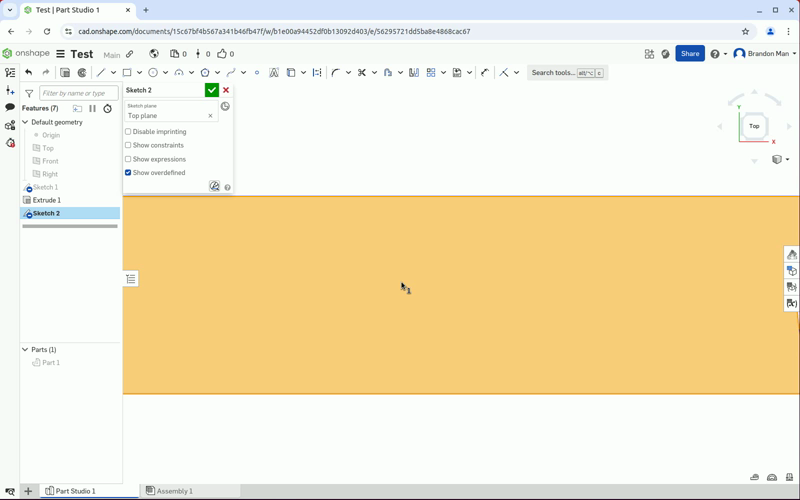
scroll(-6)
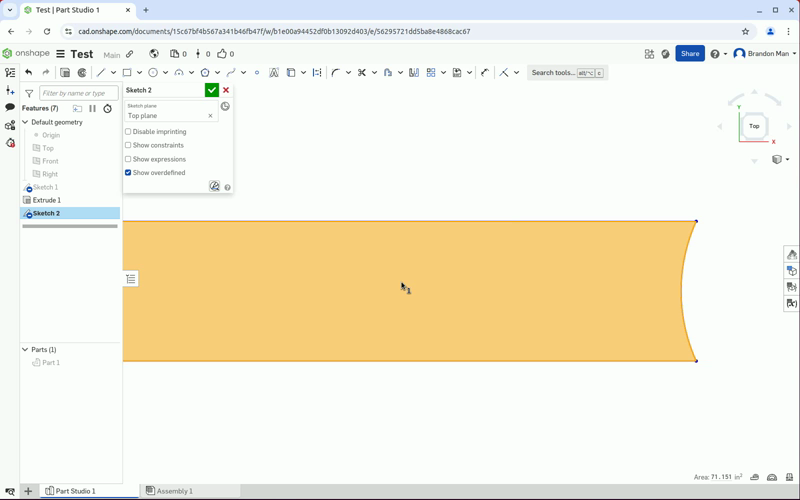
scroll(-6)
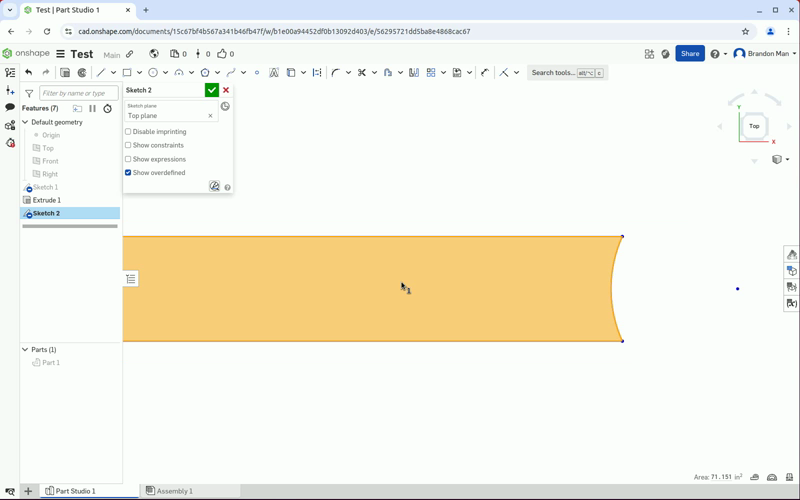
scroll(-6)
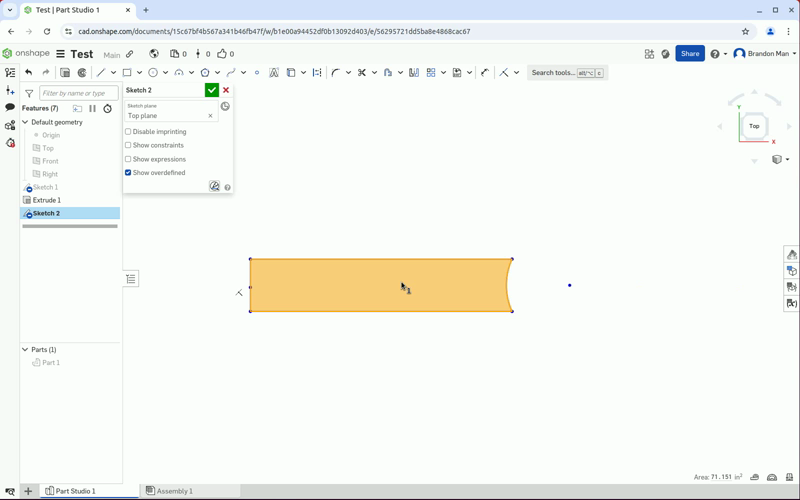
scroll(-6)
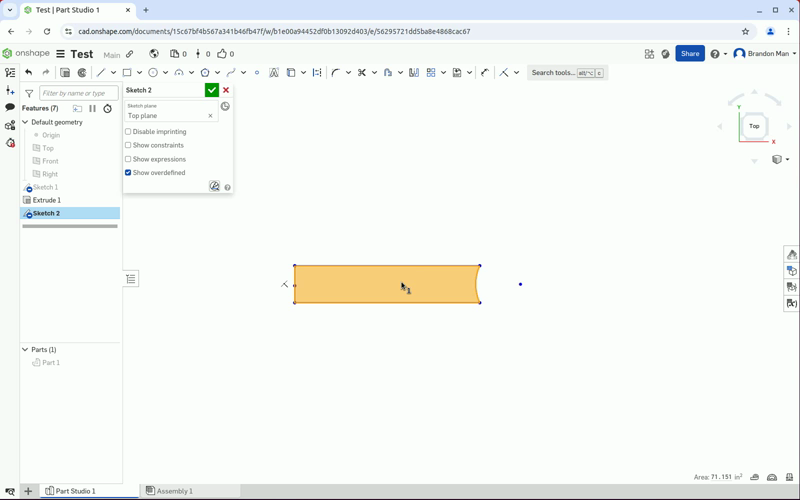
scroll(-6)
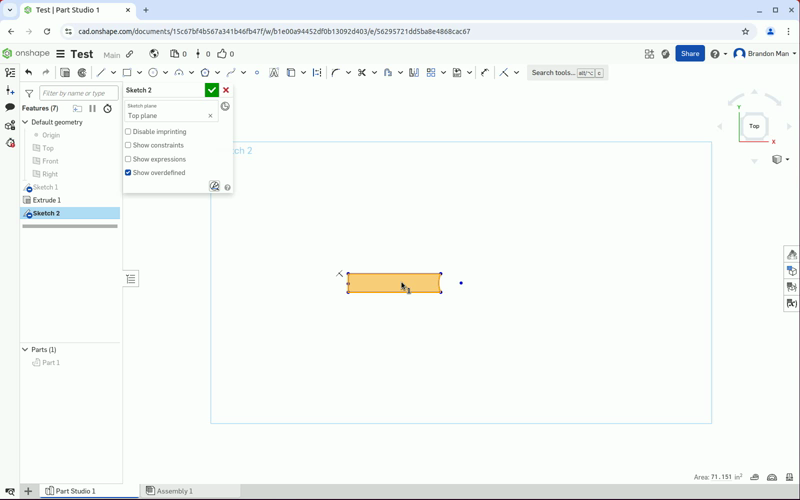
mouse_move(73, 352)
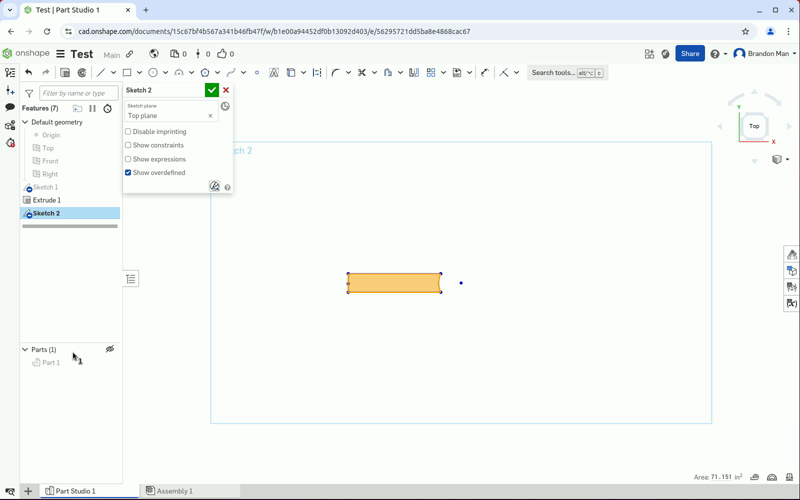
key(shift+y)
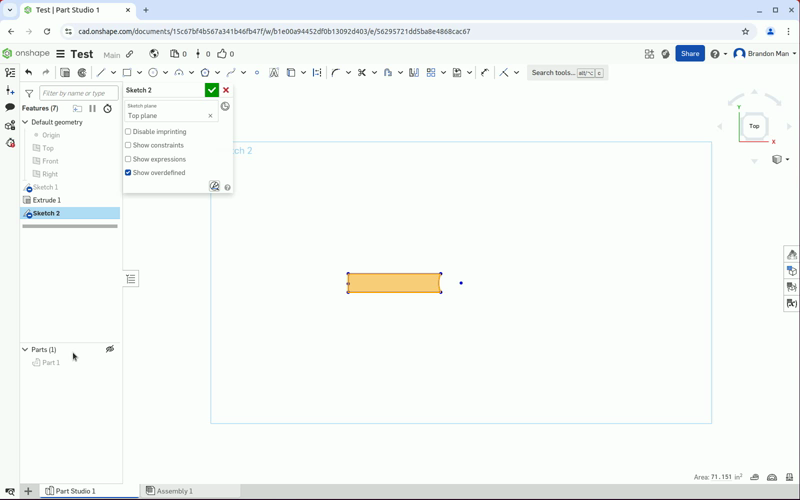
key(shift+e)
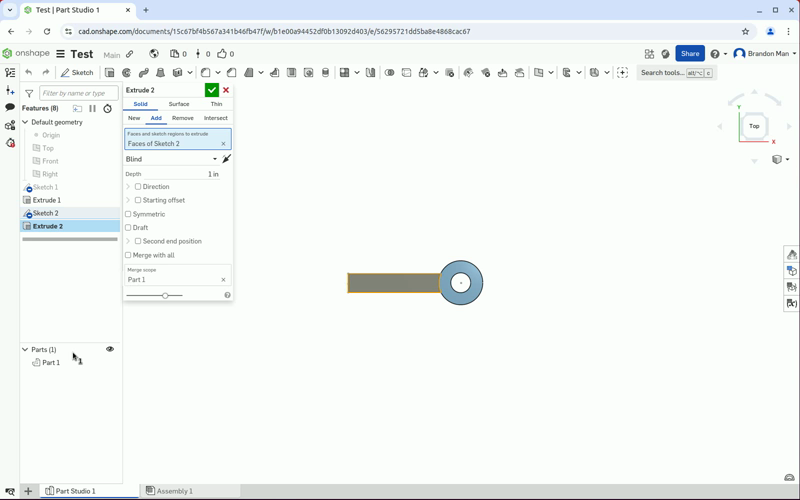
mouse_move(143, 106)
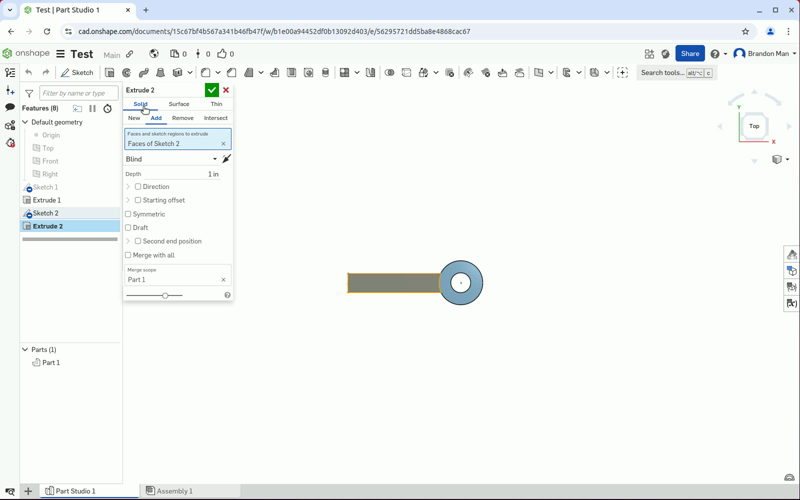
click(143, 106)
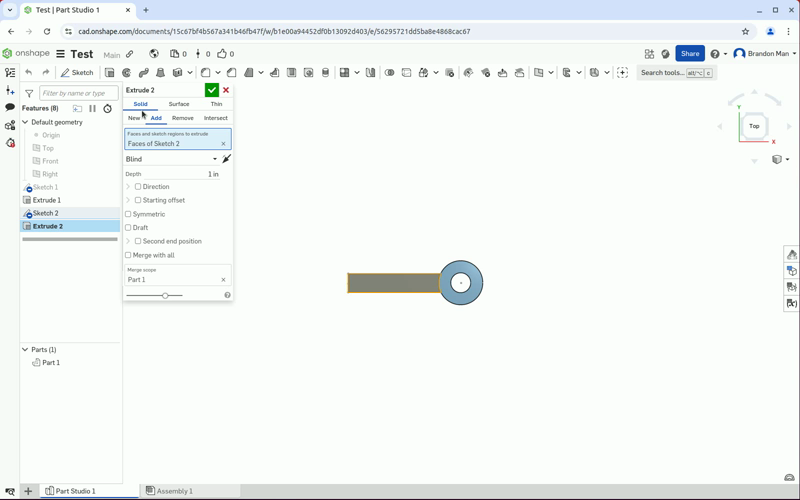
mouse_move(137, 120)
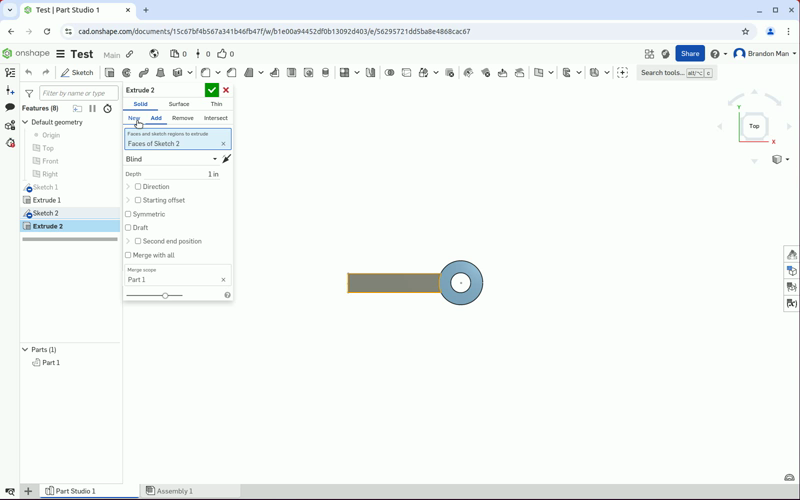
click(137, 120)
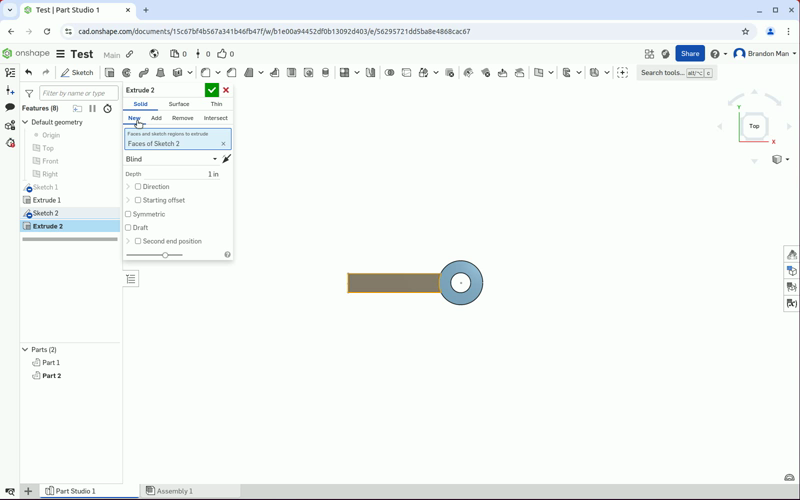
key(tab, 4)
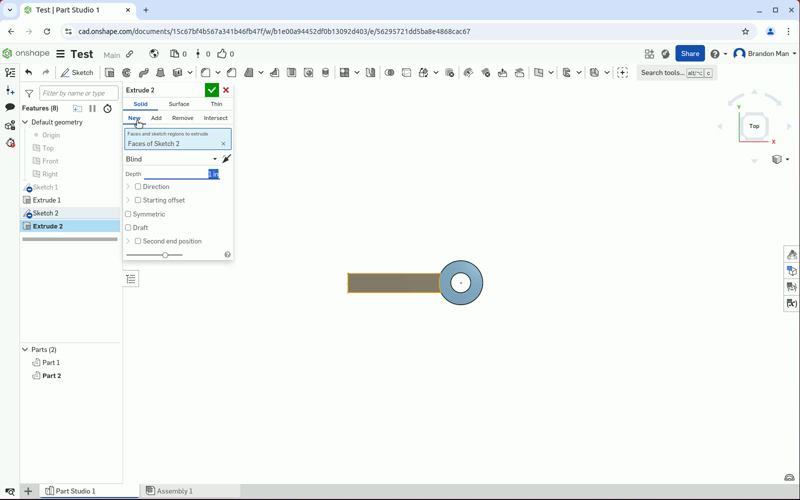
text(3.852)
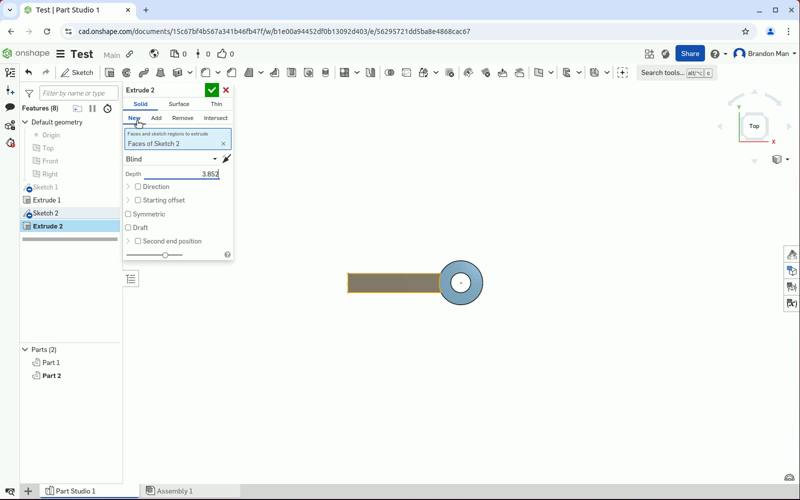
key(tab, 3)
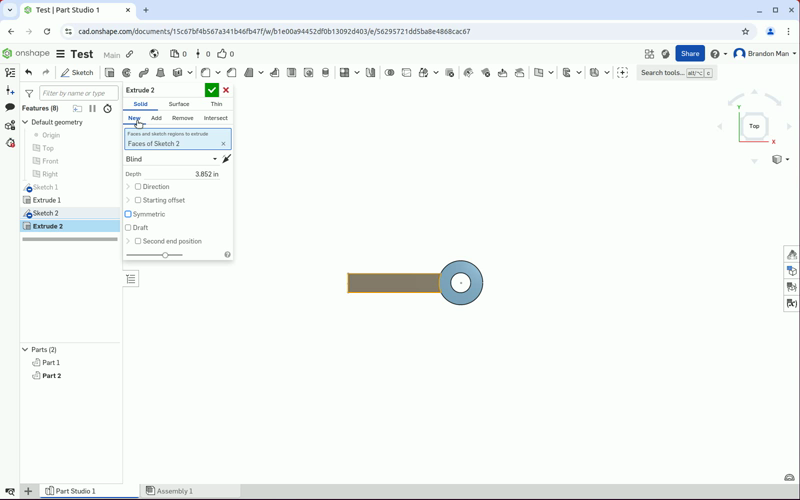
key(space)
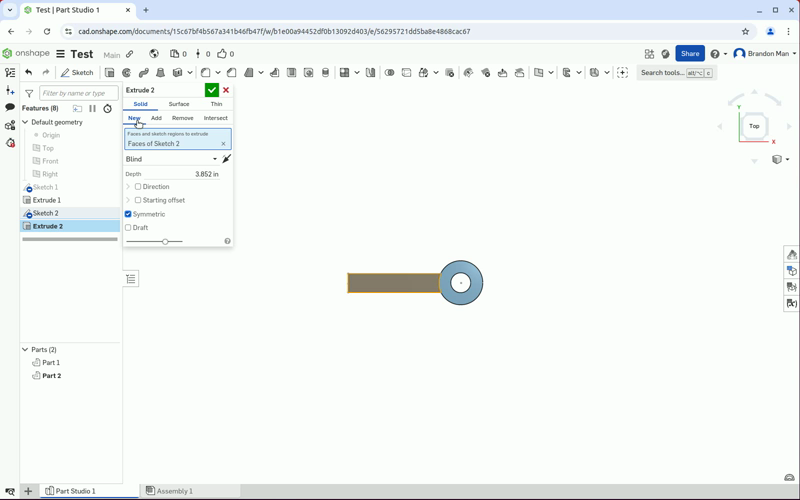
key(enter)
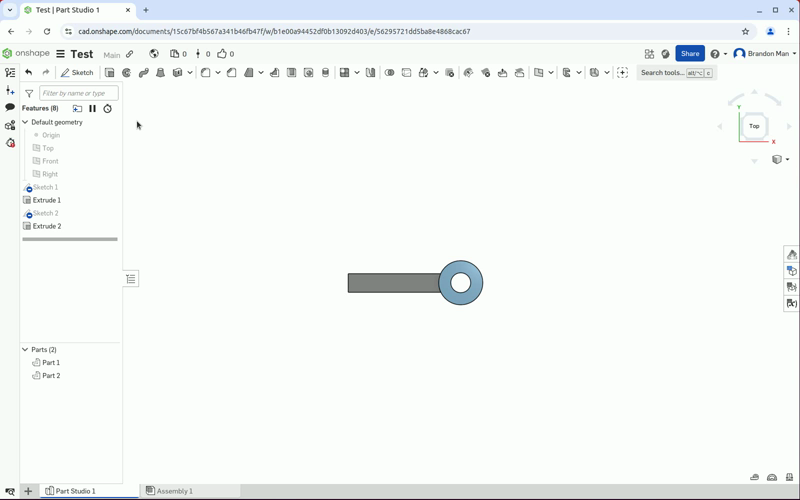
key(shift+h)
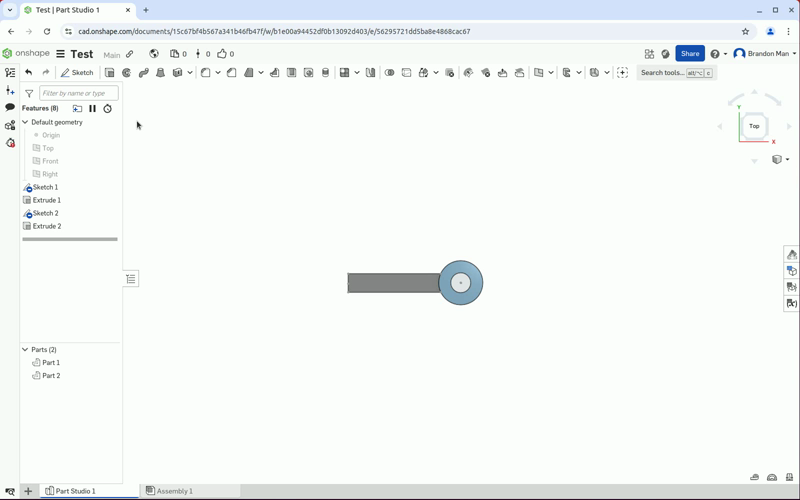
key(shift+h)
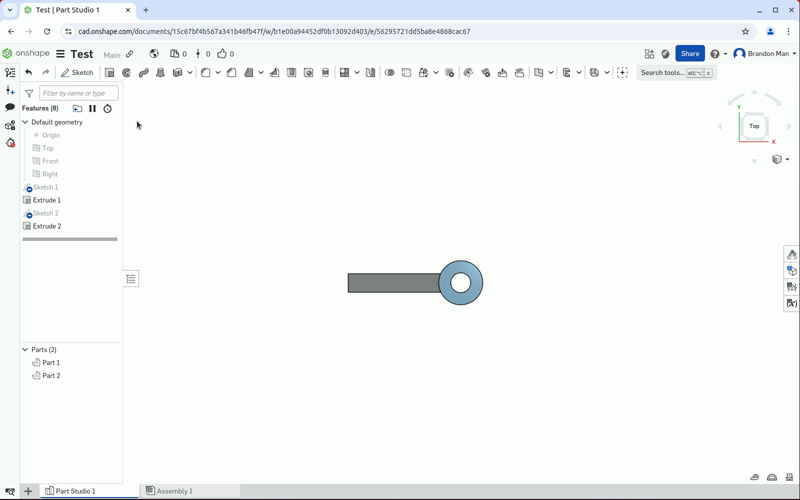
mouse_move(73, 189)
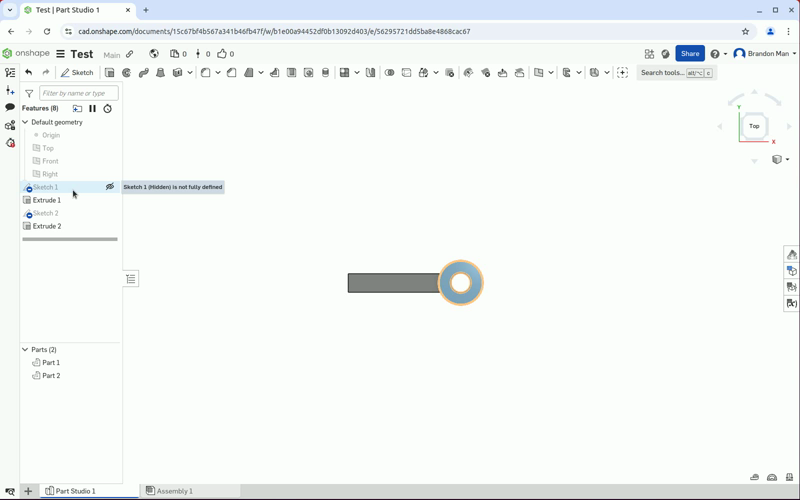
click(73, 189)
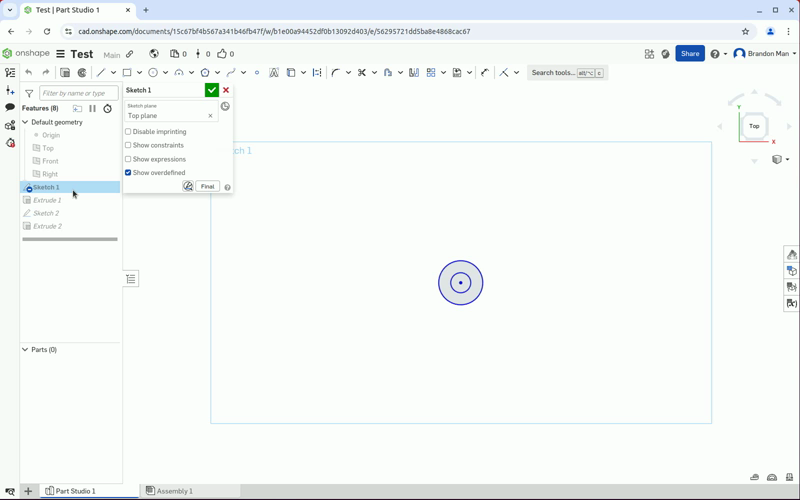
mouse_move(229, 92)
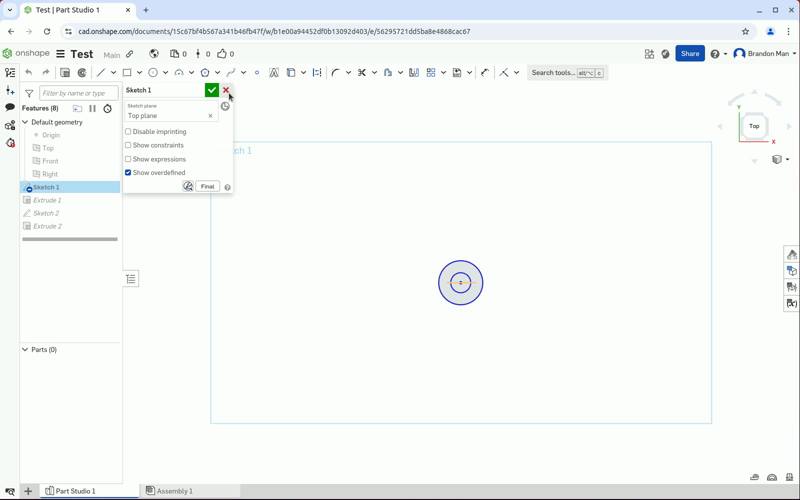
click(229, 92)
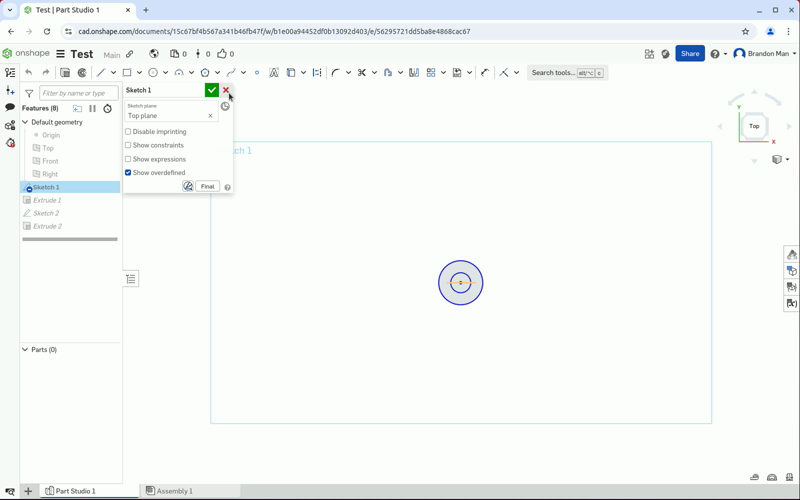
key(shift+s)
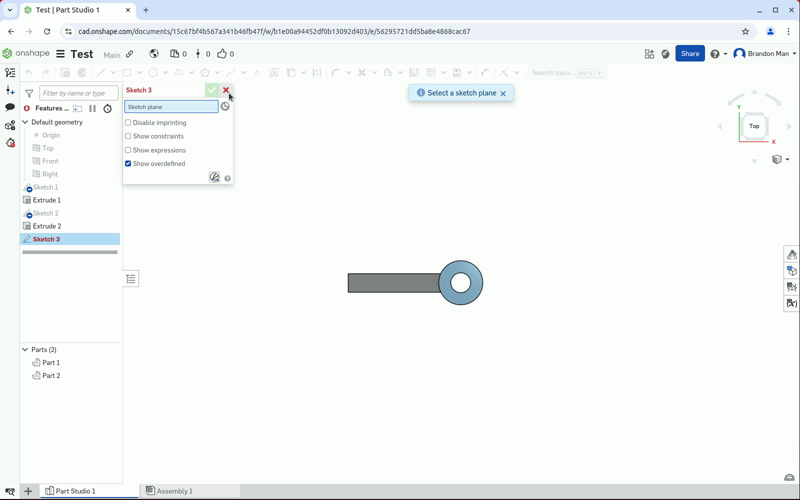
mouse_move(73, 150)
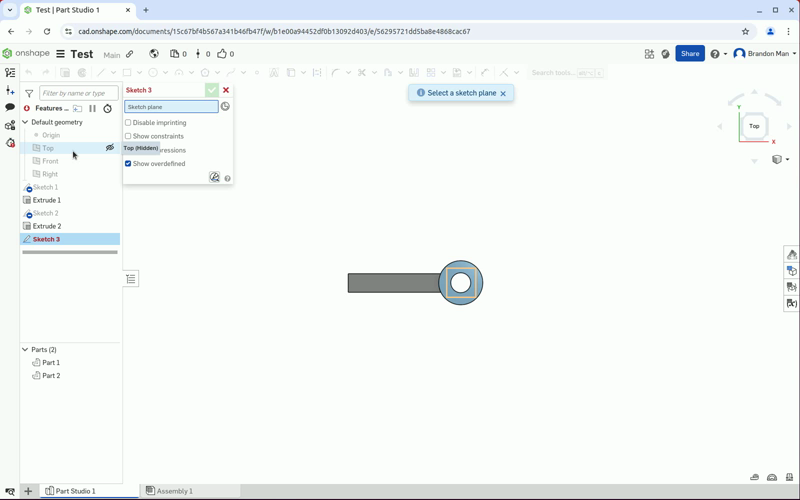
click(73, 150)
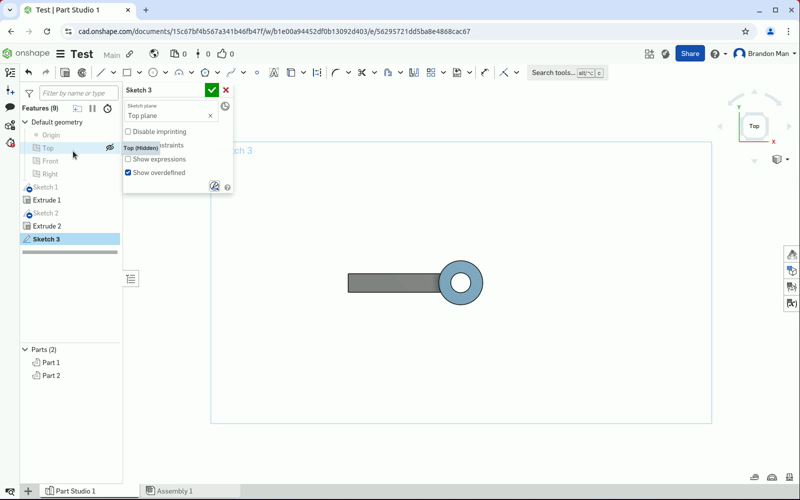
mouse_move(73, 352)
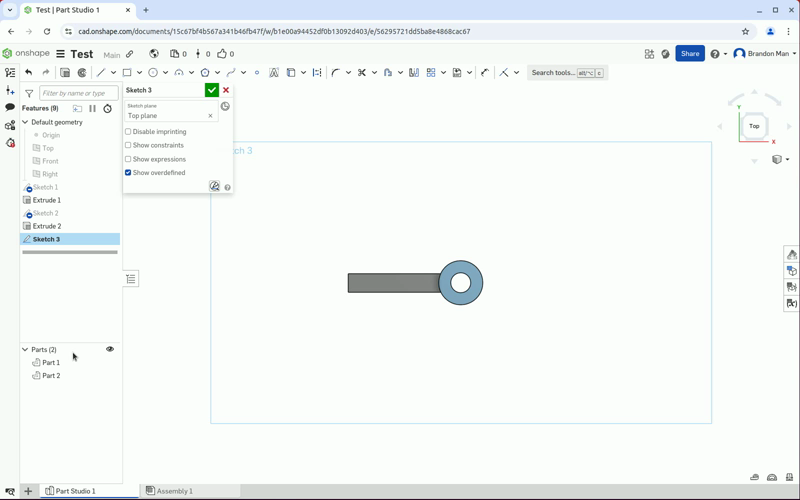
key(y)
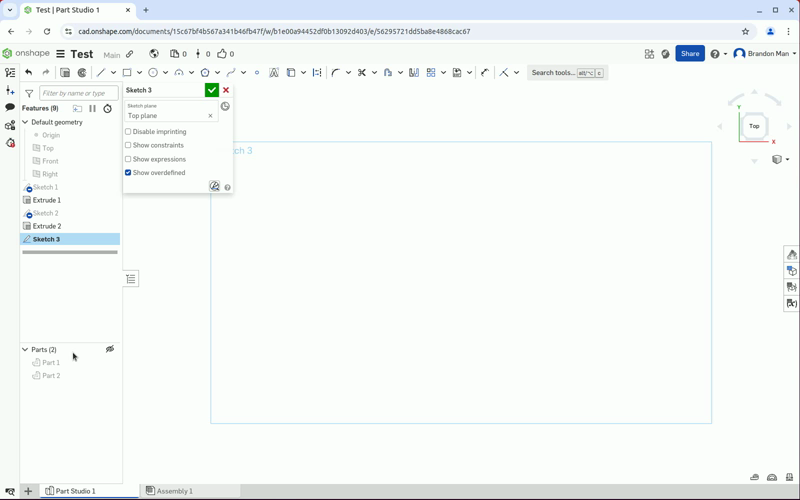
key(c)
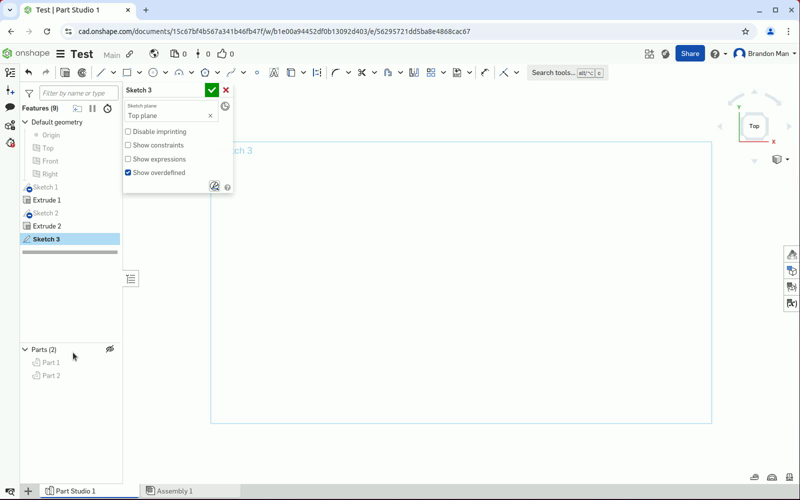
key_down(shift)
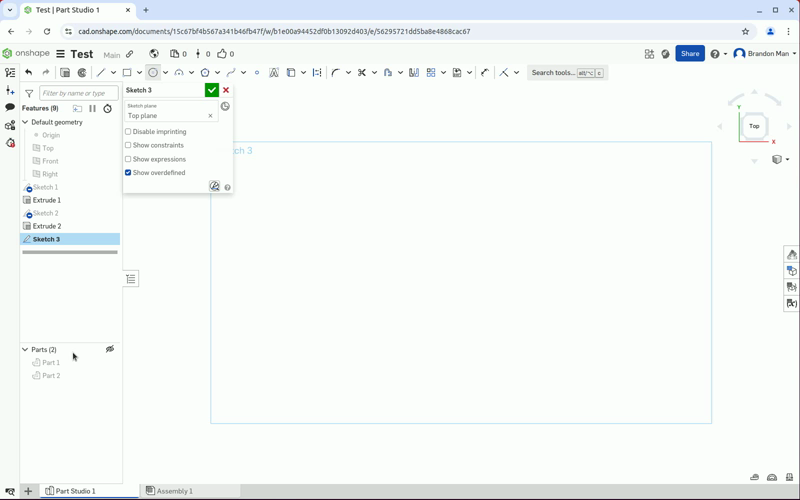
mouse_move(460, 282)
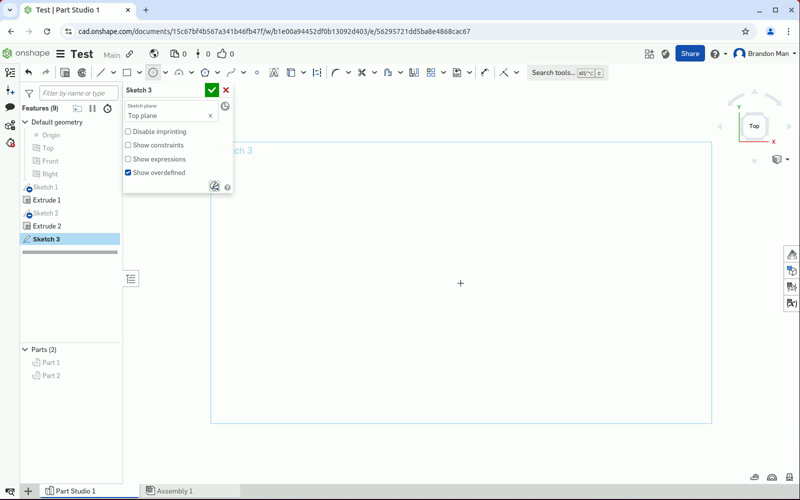
click(460, 282)
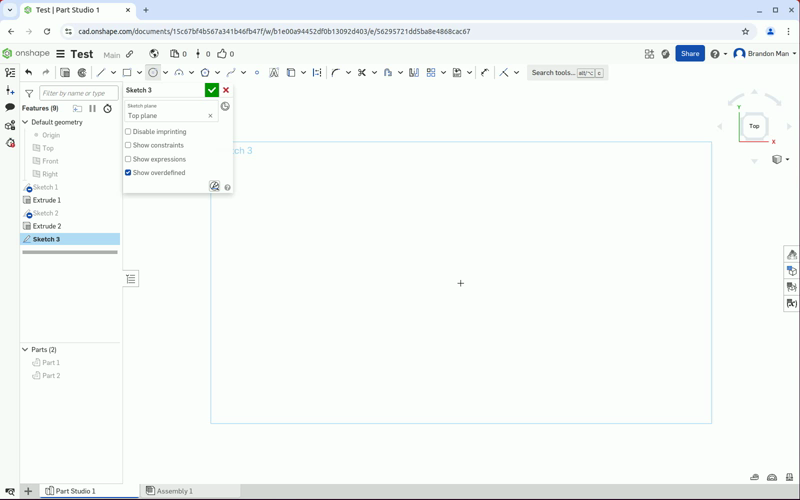
key_up(shift)
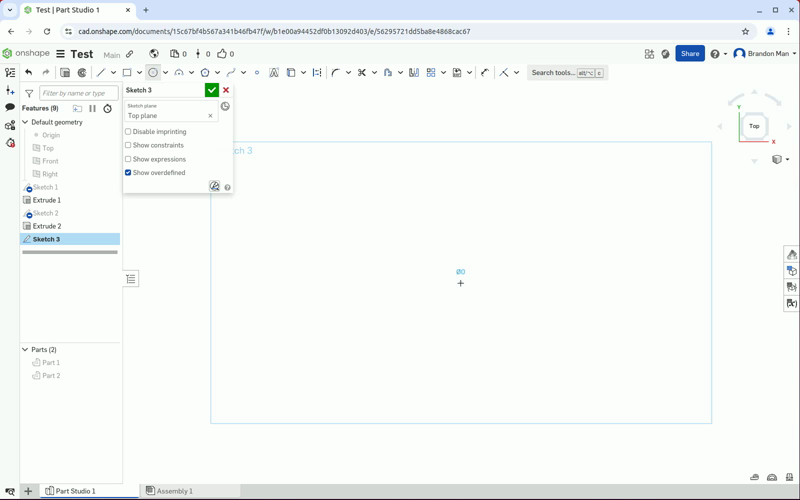
mouse_move(470, 282)
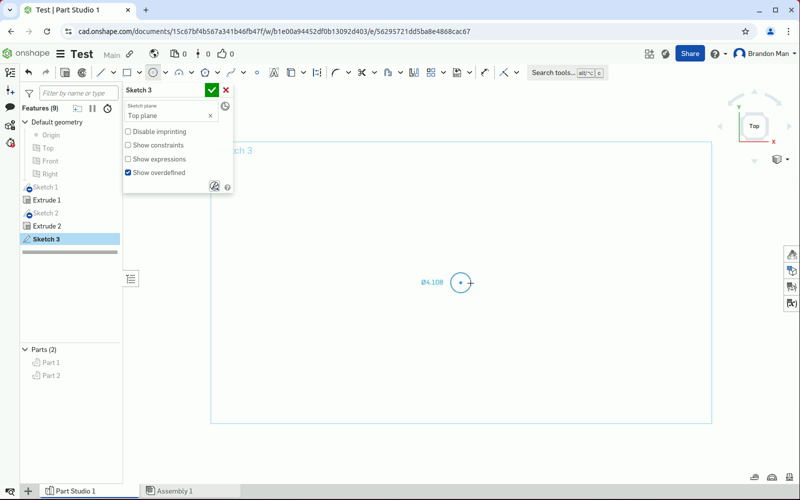
click(470, 282)
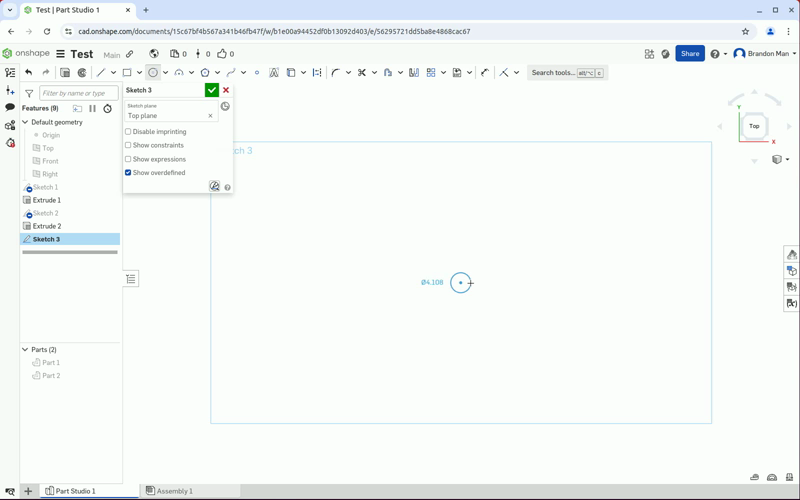
key(esc)
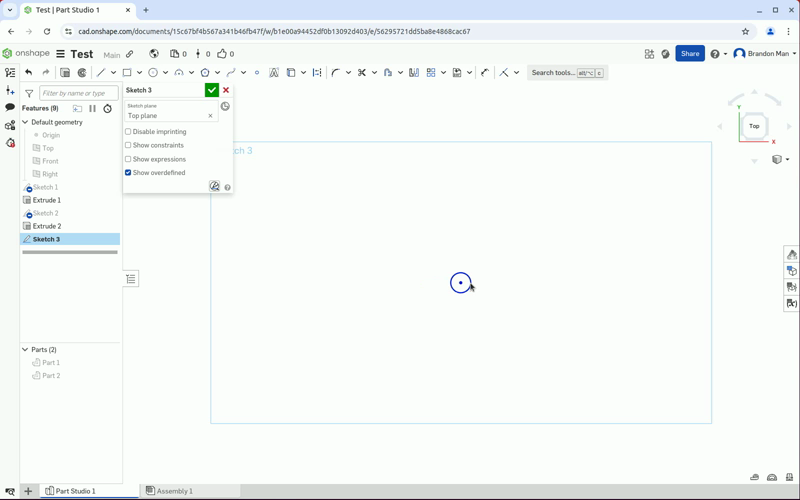
mouse_move(454, 286)
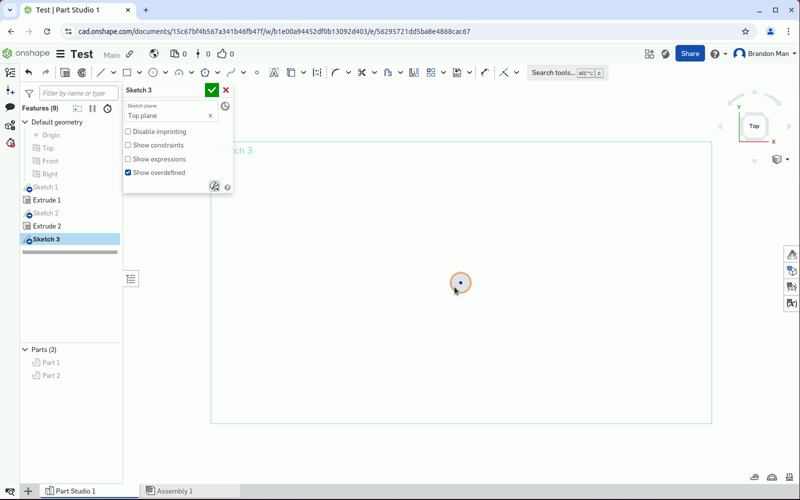
scroll(6)
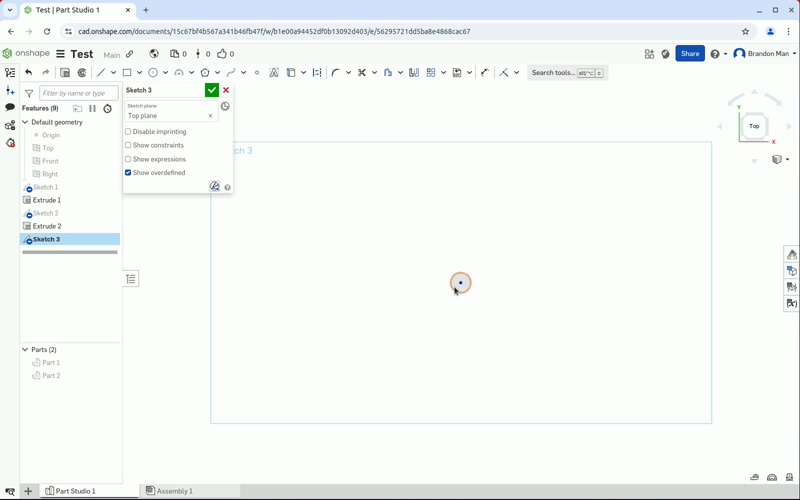
scroll(6)
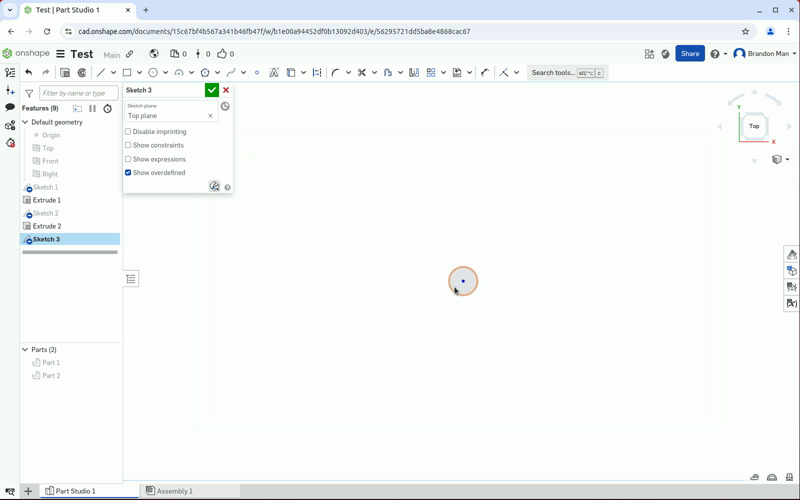
scroll(6)
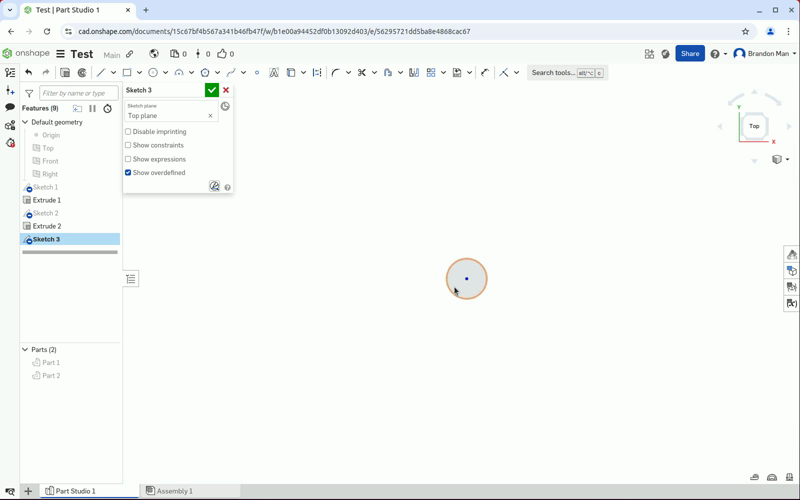
scroll(6)
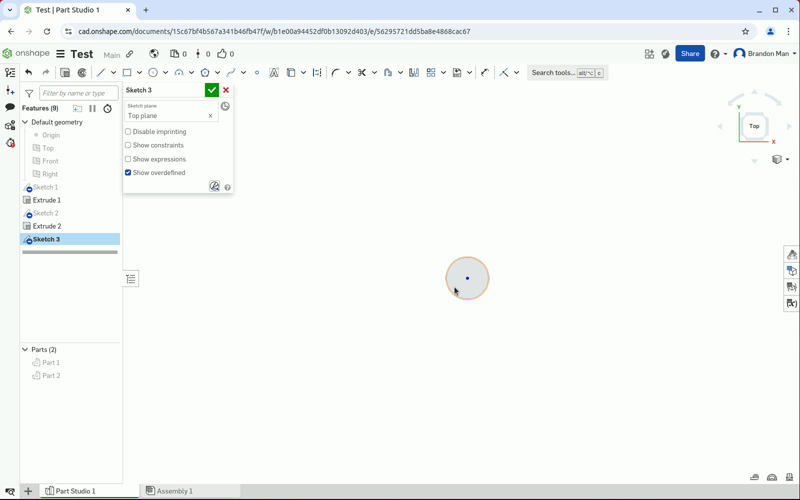
scroll(6)
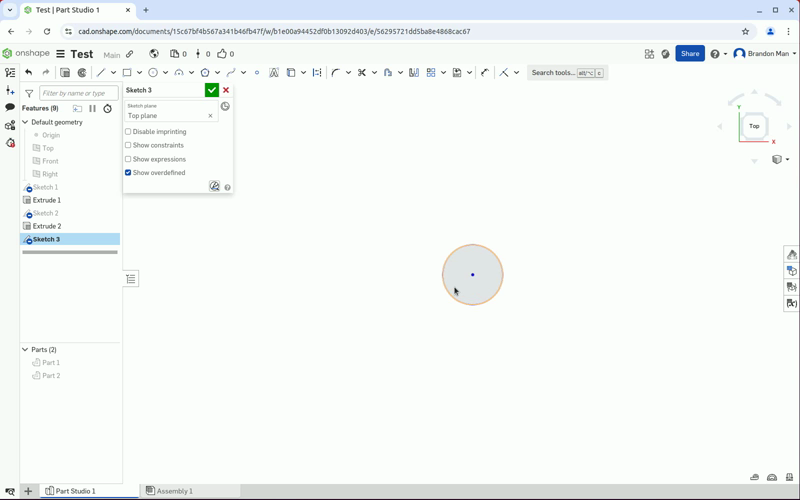
scroll(6)
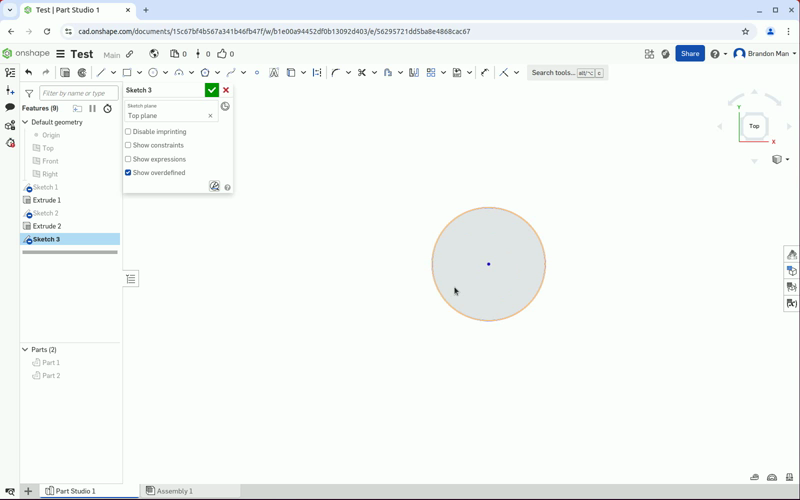
scroll(6)
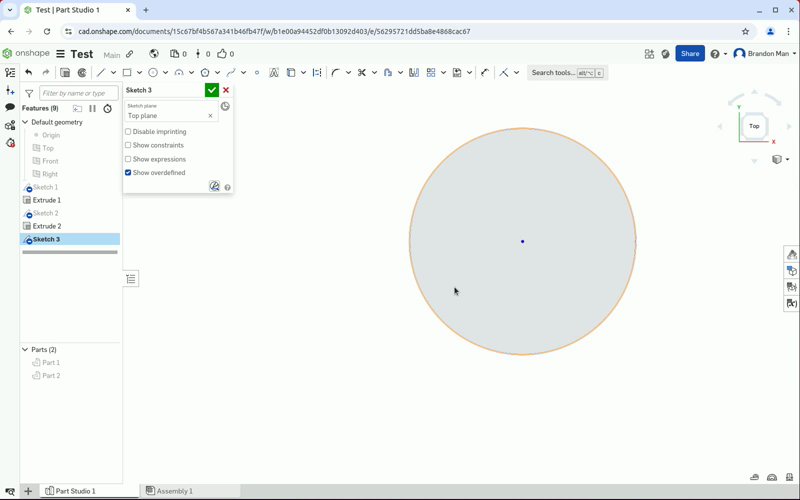
click(454, 286)
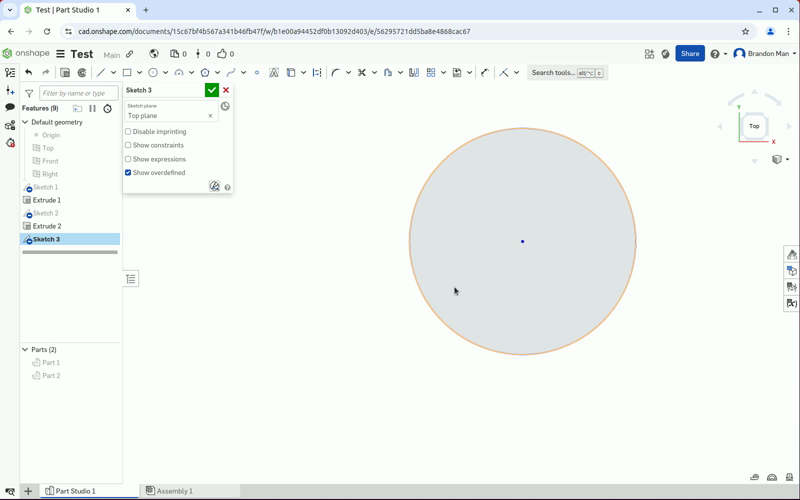
scroll(-6)
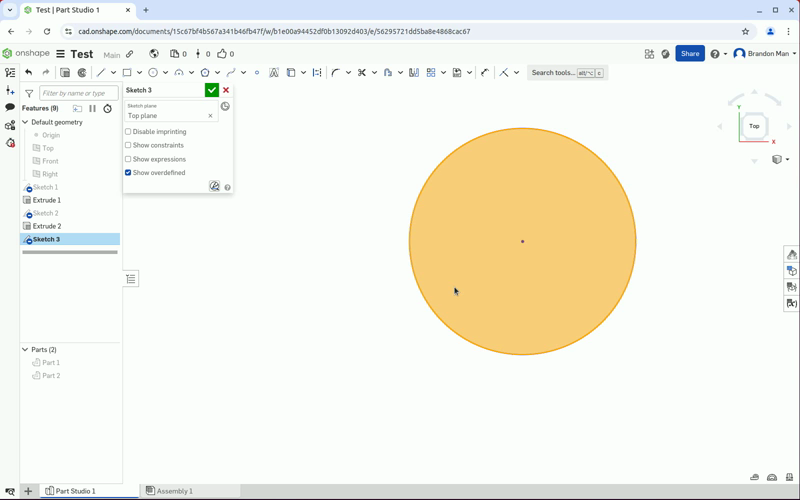
scroll(-6)
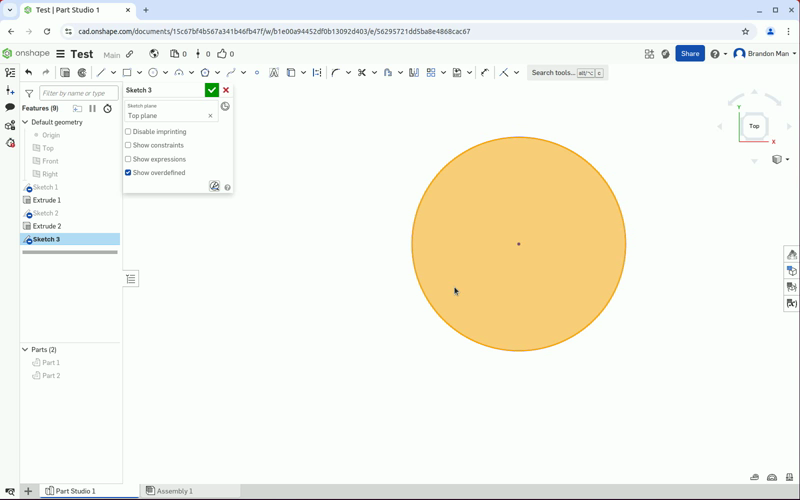
scroll(-6)
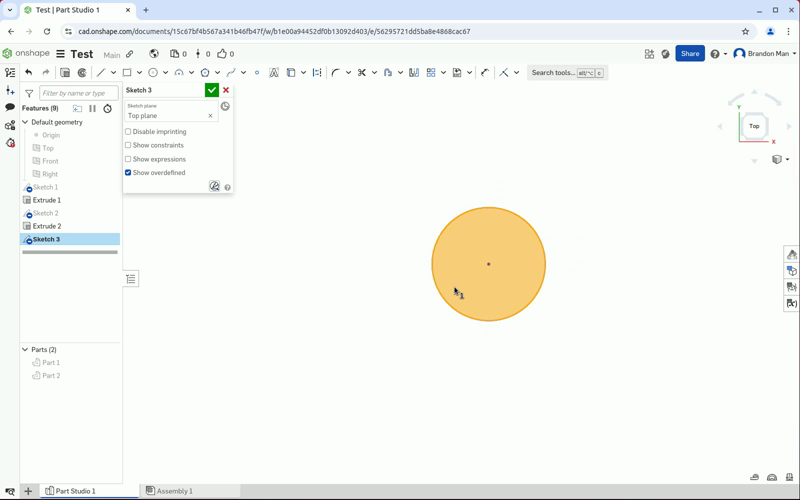
scroll(-6)
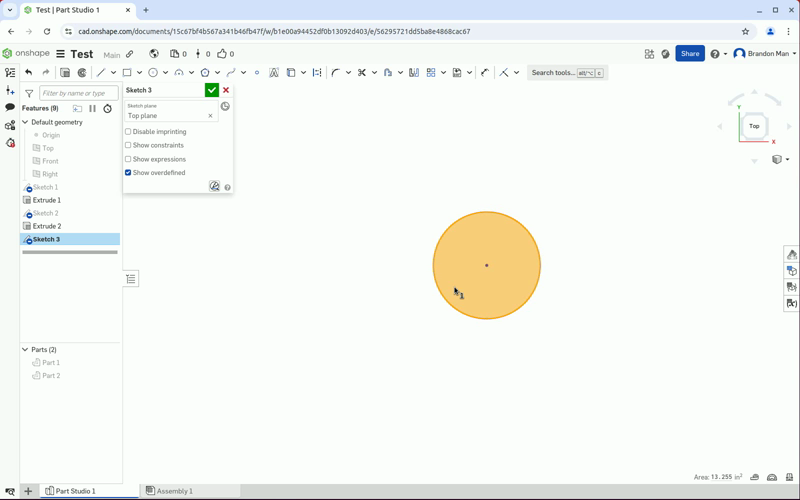
scroll(-6)
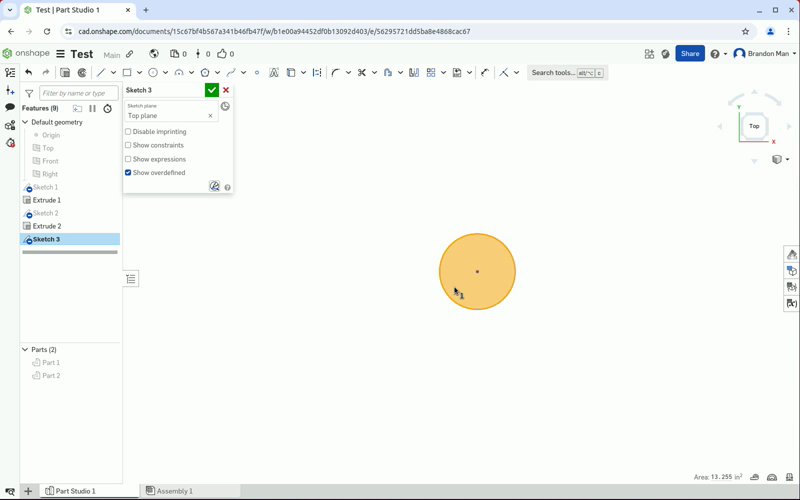
scroll(-6)
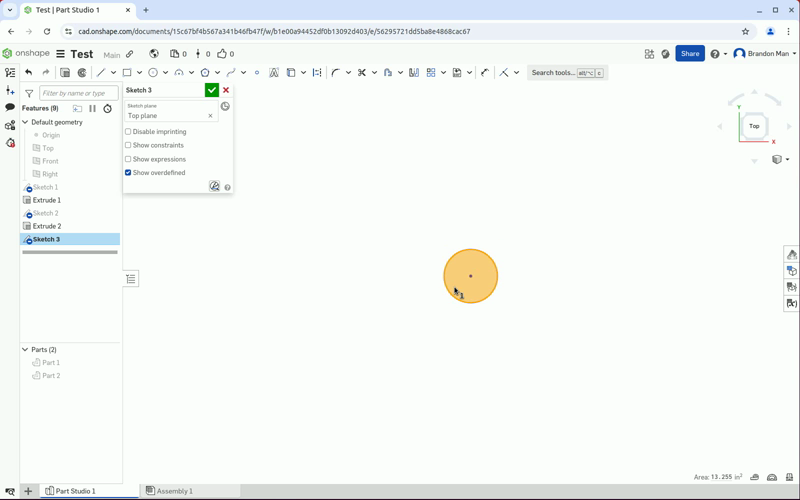
scroll(-6)
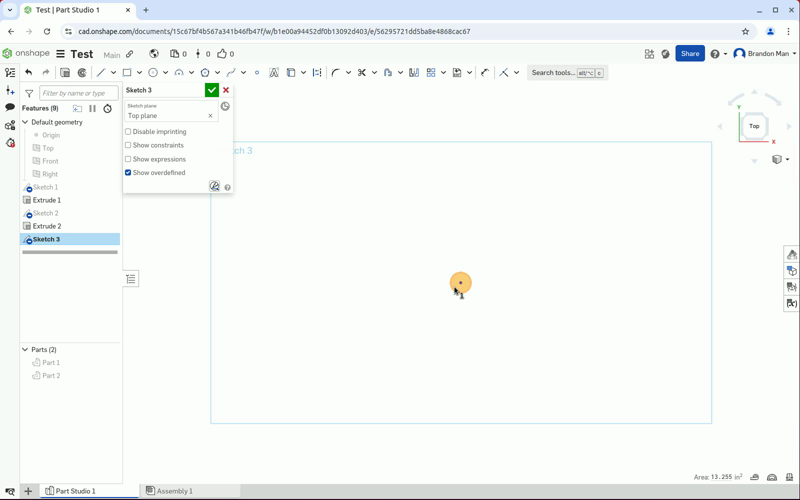
mouse_move(73, 352)
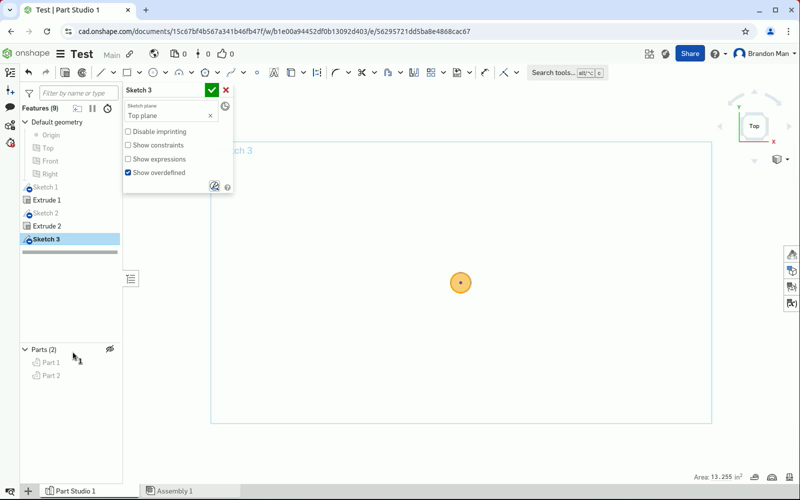
key(shift+y)
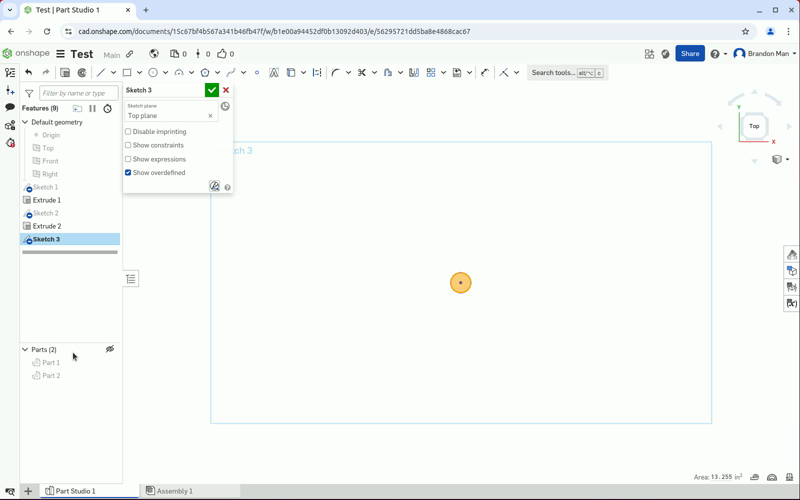
key(shift+e)
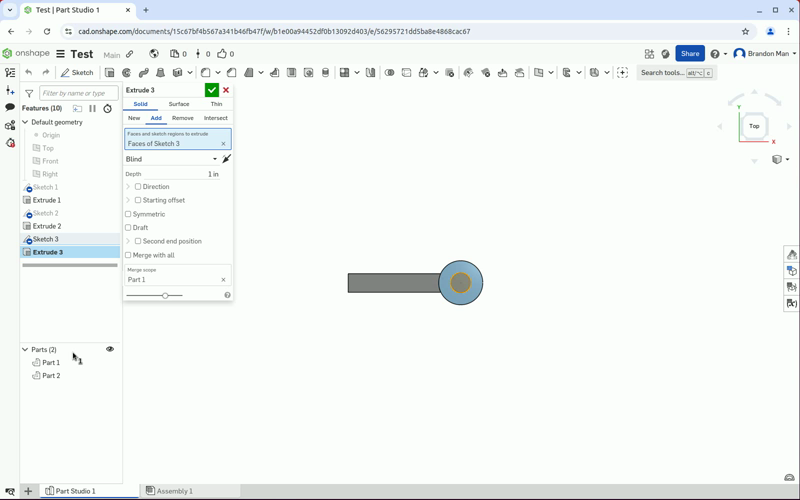
mouse_move(143, 106)
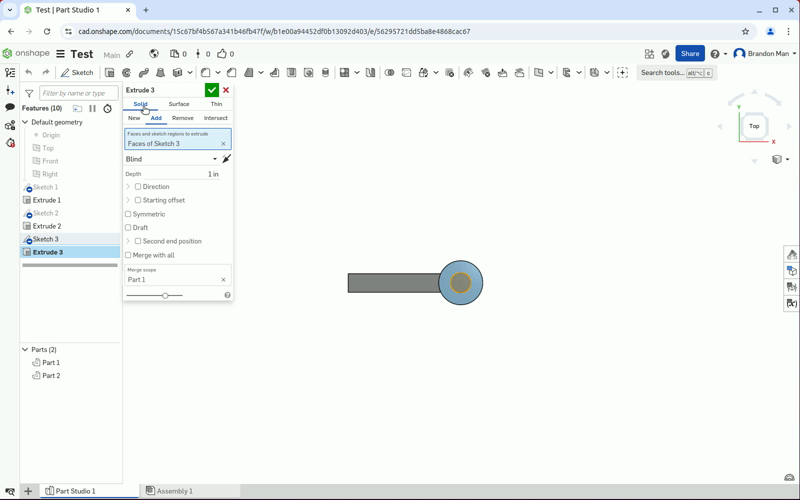
click(143, 106)
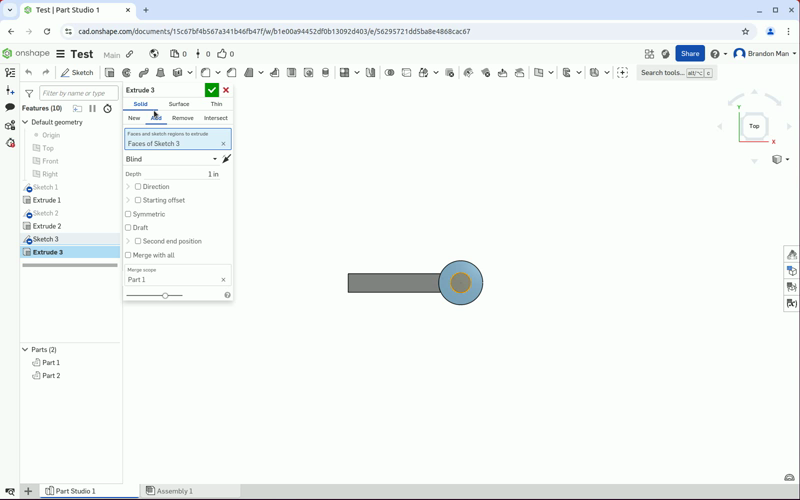
mouse_move(186, 120)
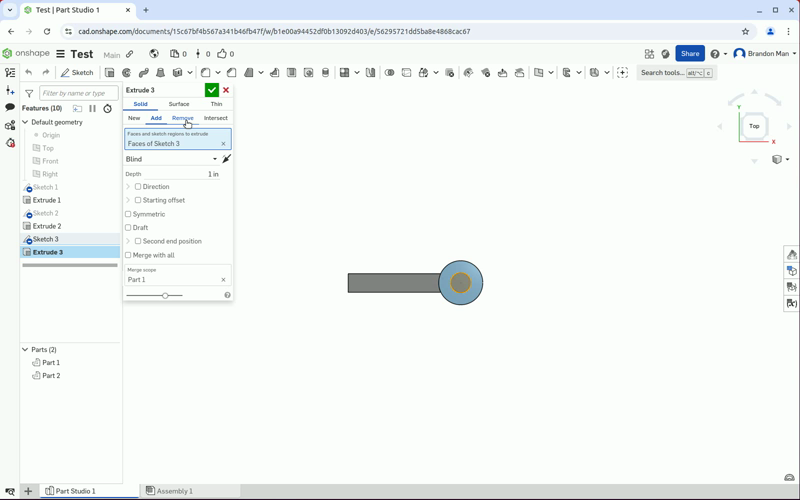
click(186, 120)
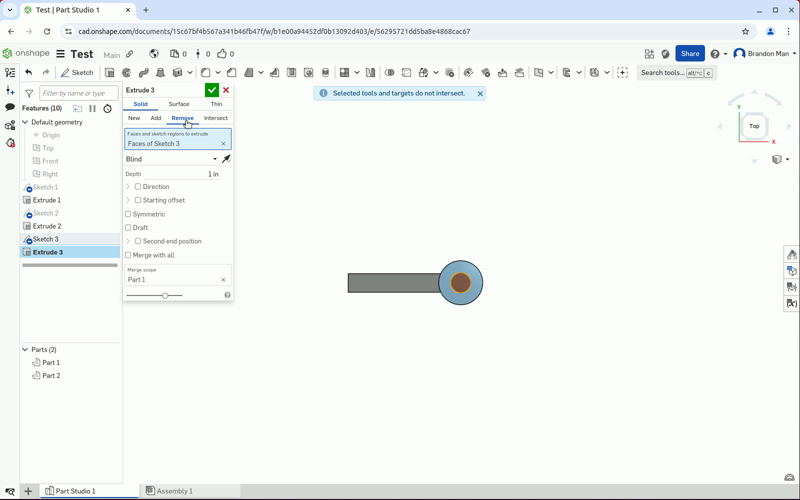
key(tab, 4)
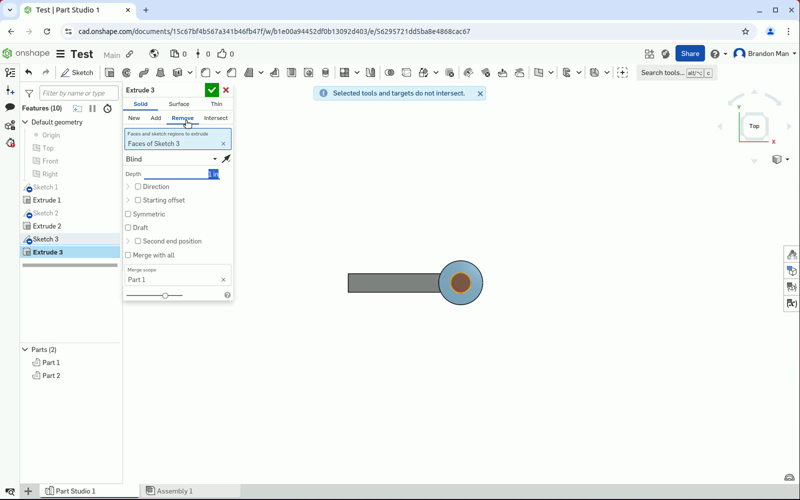
text(-4.574)
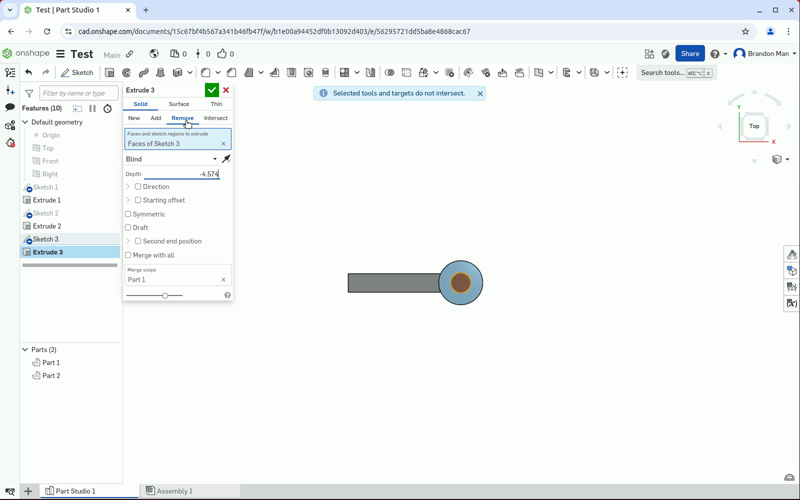
key(tab, 6)
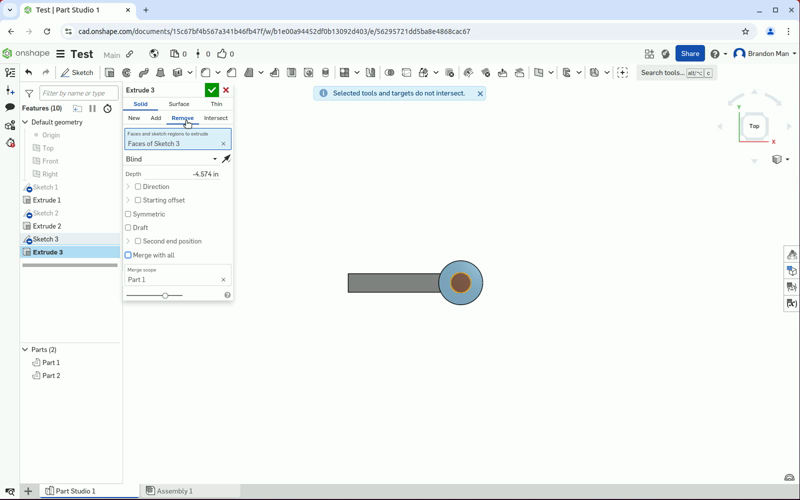
key(space)
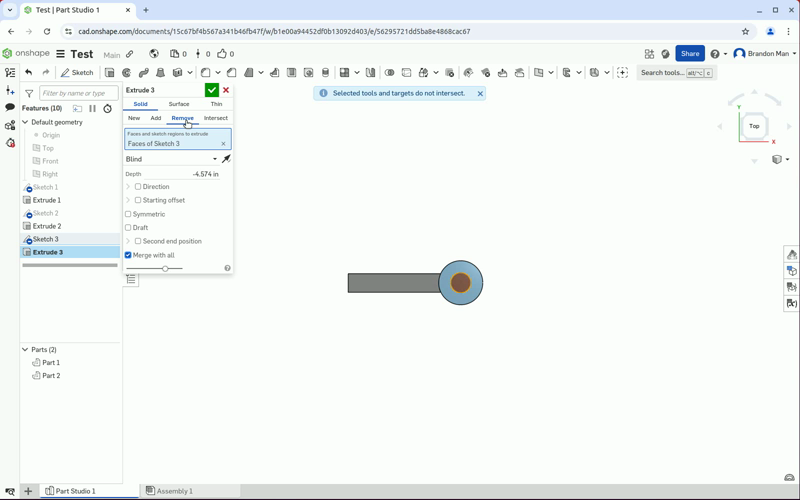
key(enter)
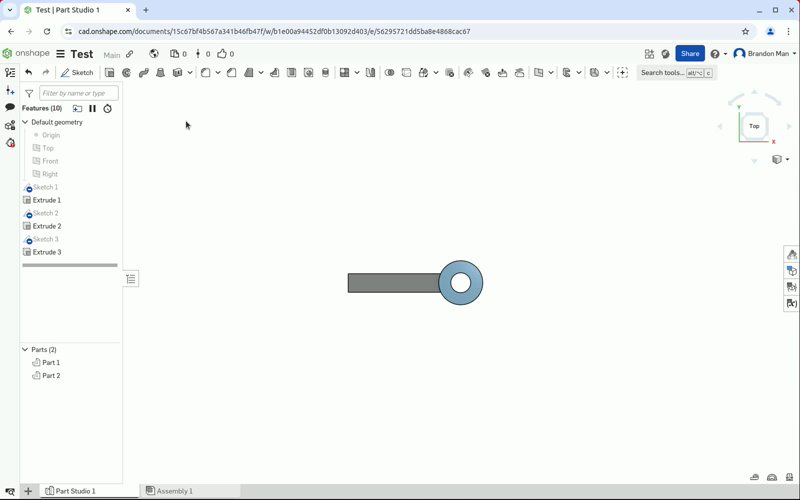
key(shift+h)
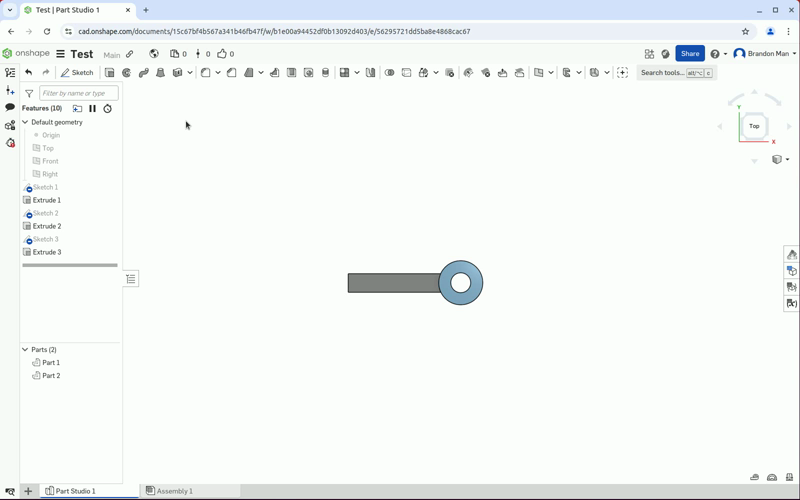
key(shift+h)
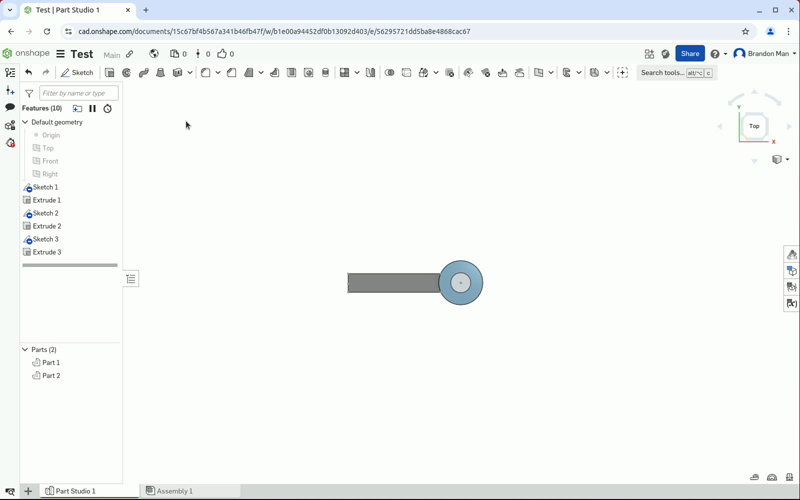
key(shift+7)
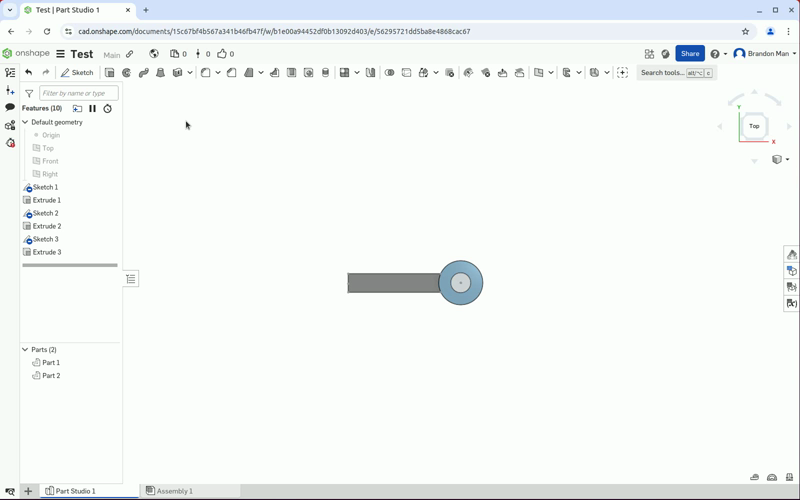
key(up, 3)
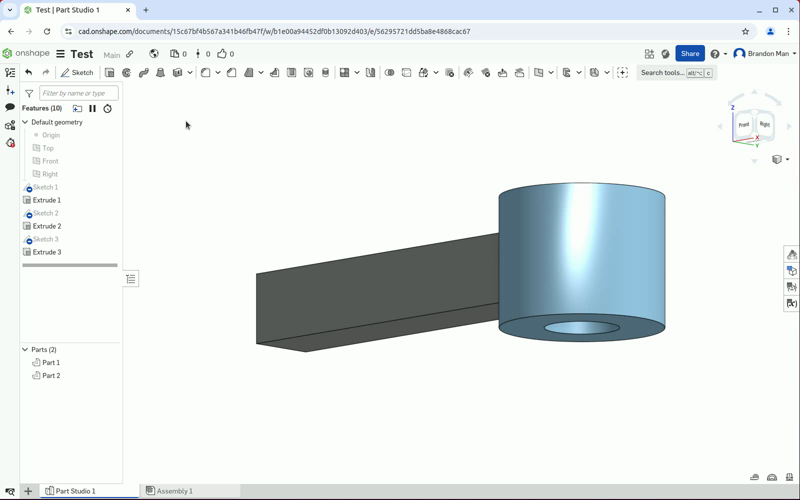
key(left, 3)
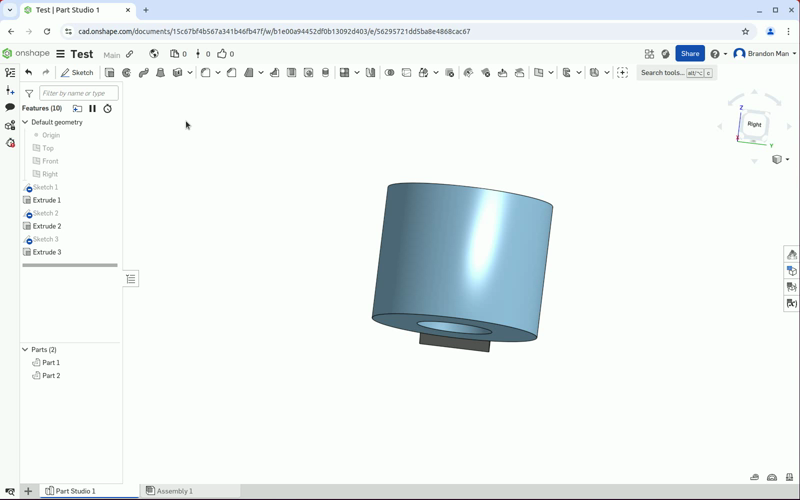
key(right, 3)
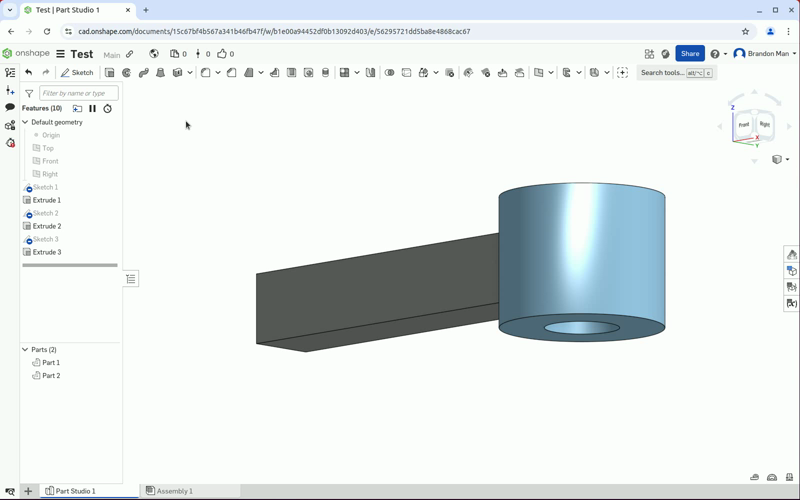
key(down, 3)
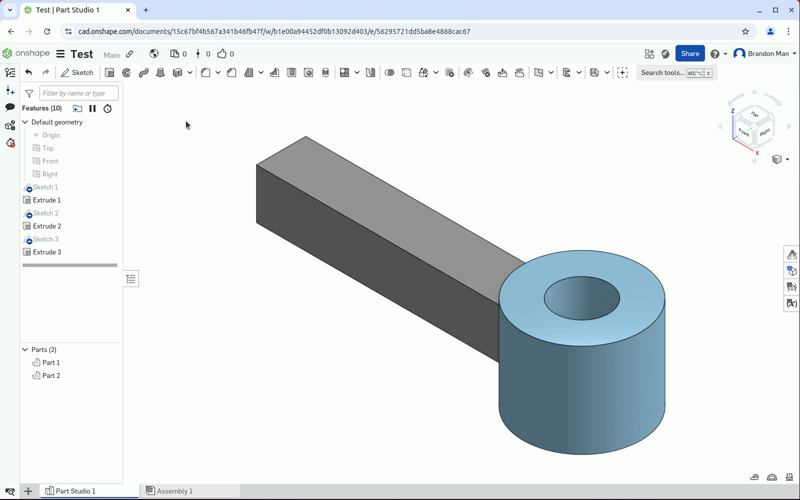
mouse_move(73, 189)
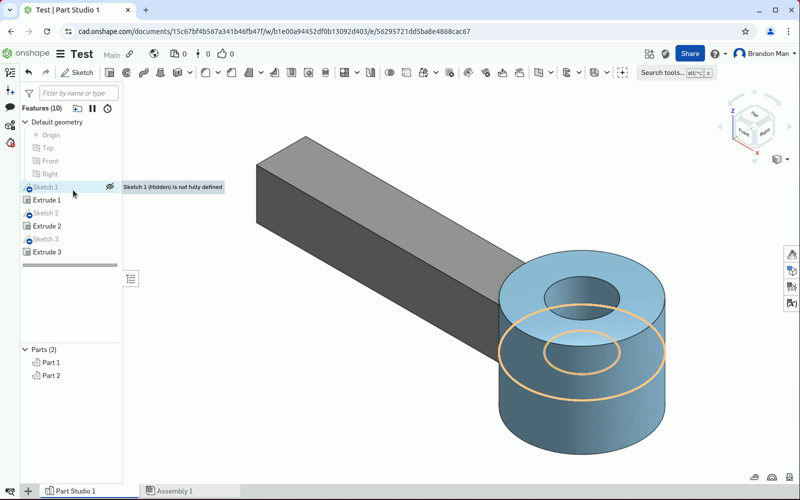
click(73, 189)